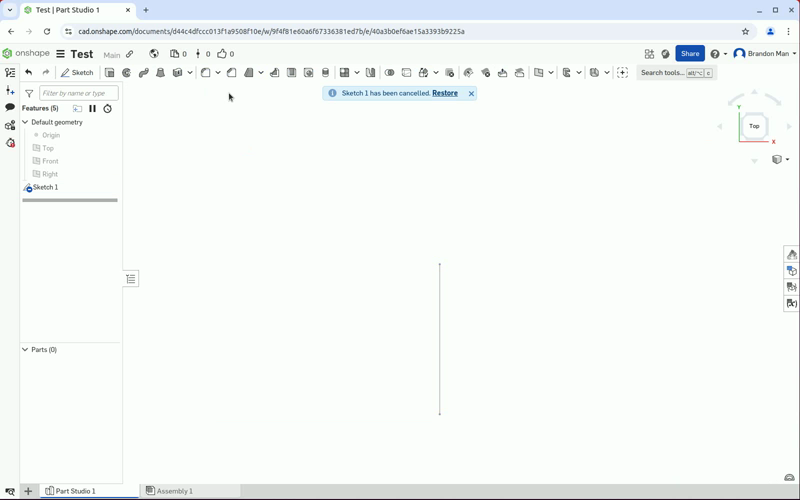
key(shift+h)
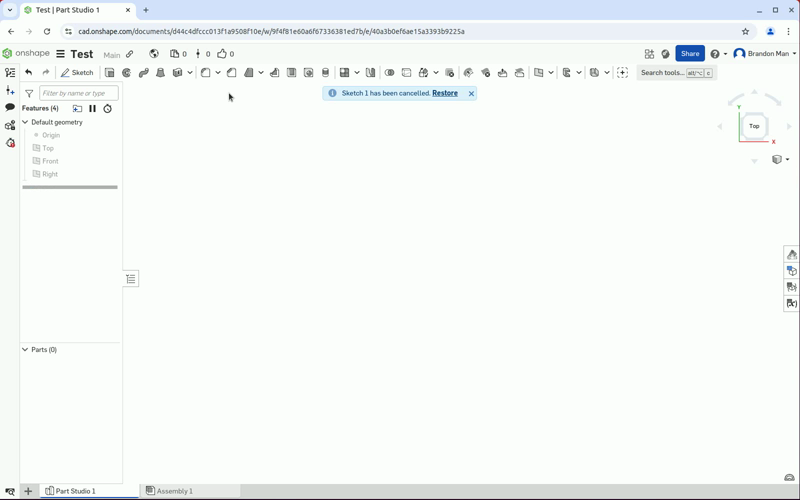
key(shift+s)
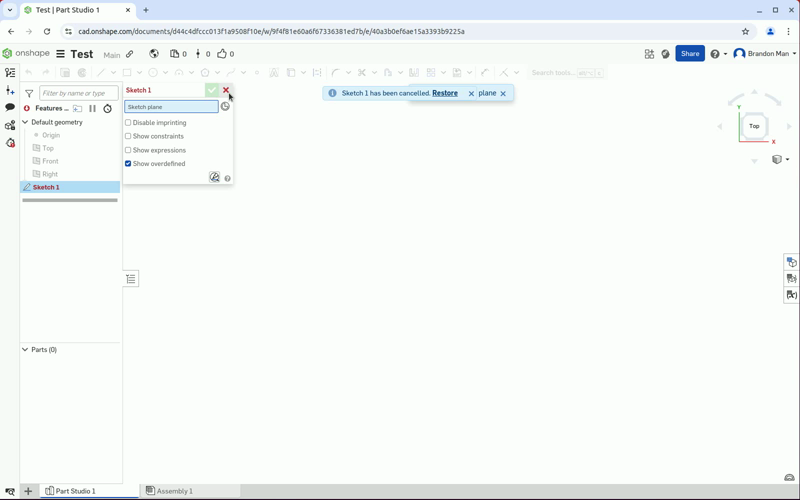
mouse_move(73, 150)
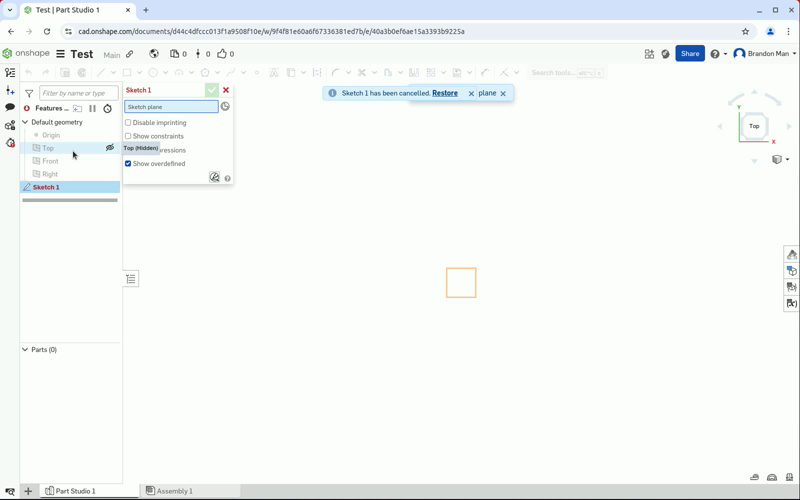
click(73, 150)
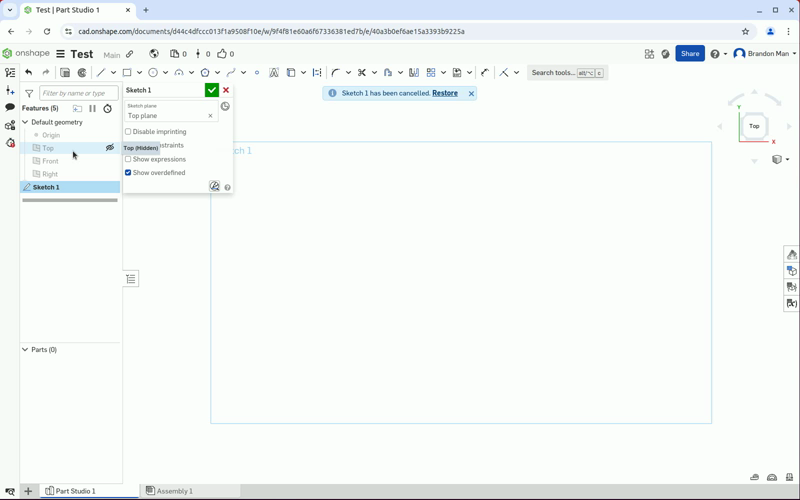
mouse_move(73, 352)
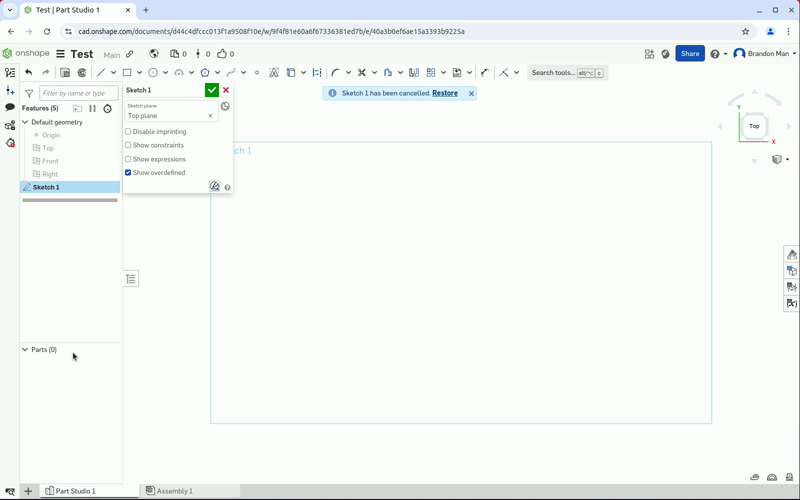
key(y)
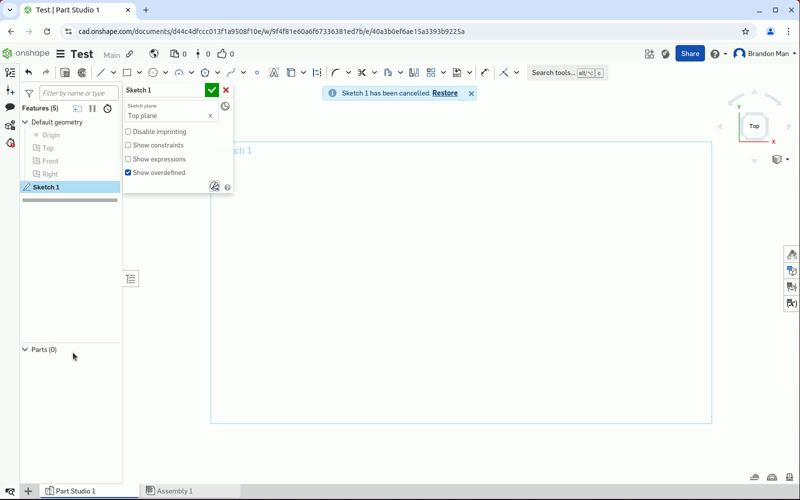
key(l)
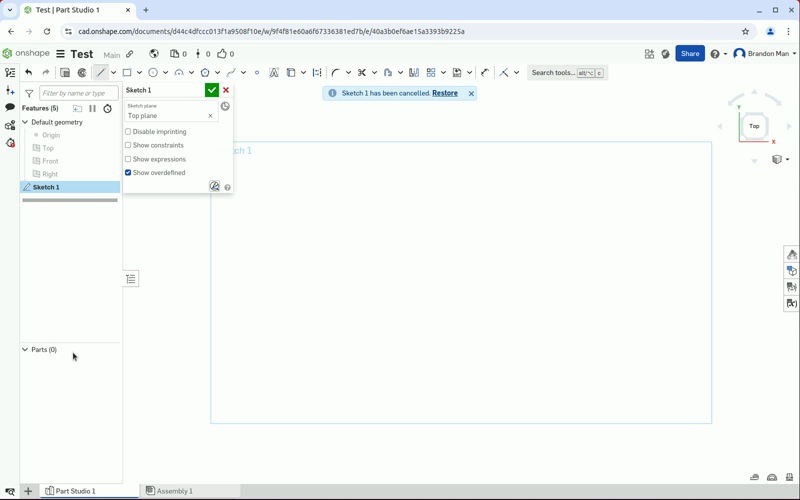
key_down(shift)
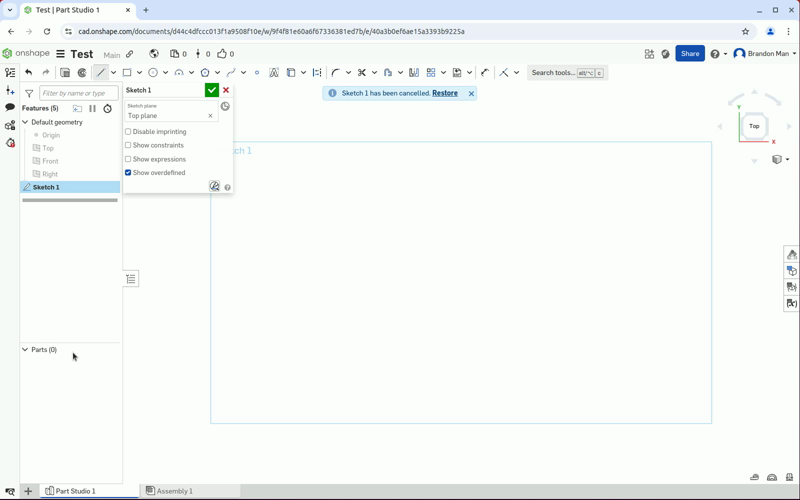
mouse_move(418, 328)
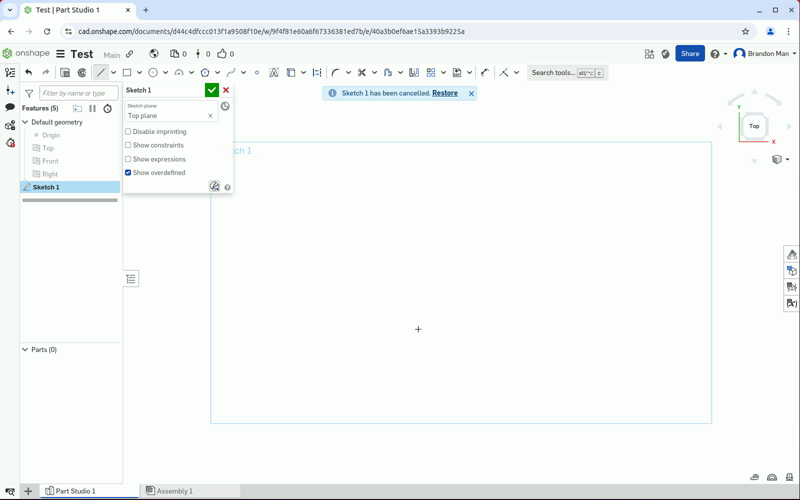
click(418, 328)
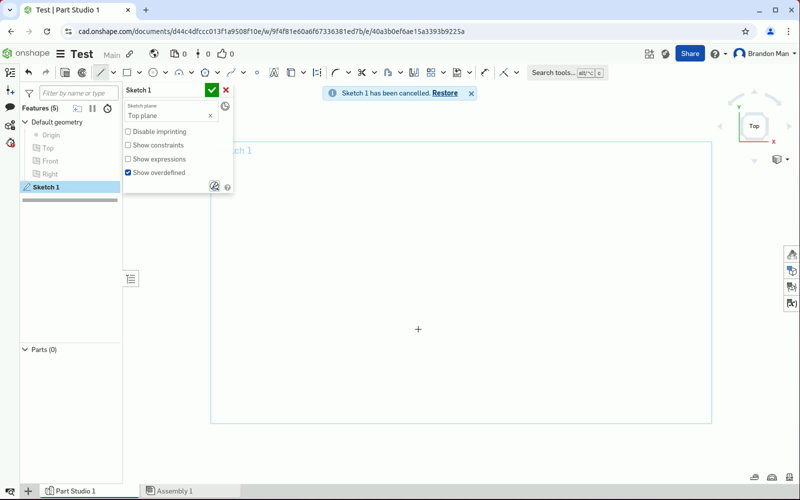
key_up(shift)
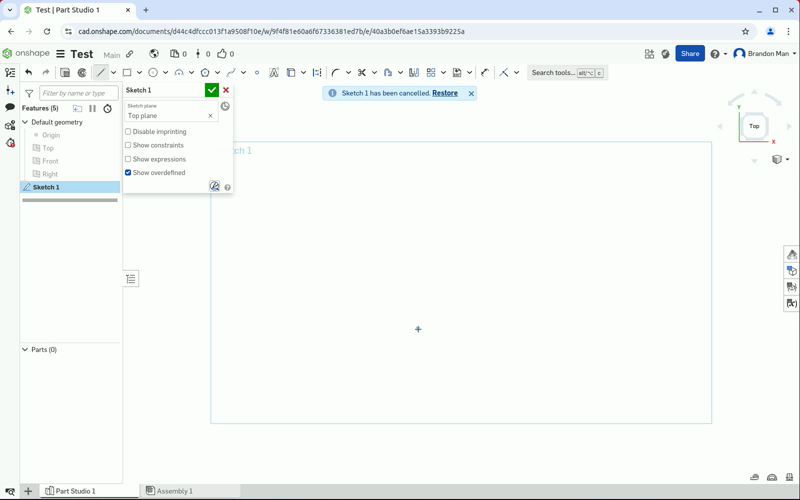
key_down(shift)
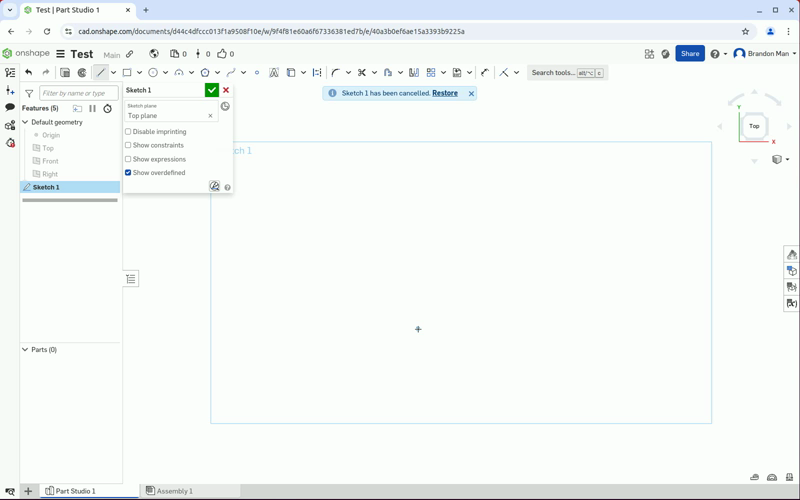
mouse_move(524, 327)
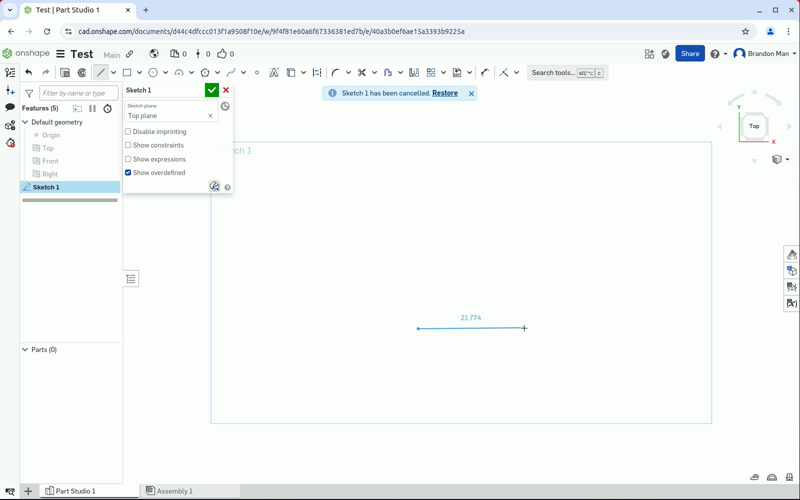
click(524, 327)
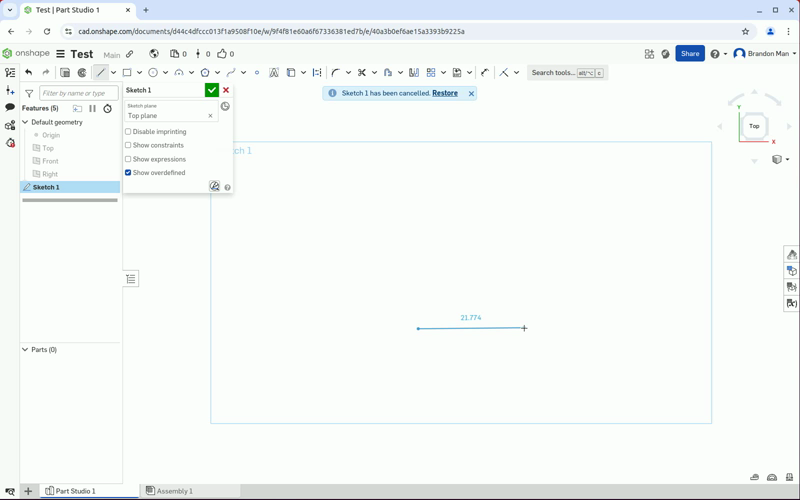
key_up(shift)
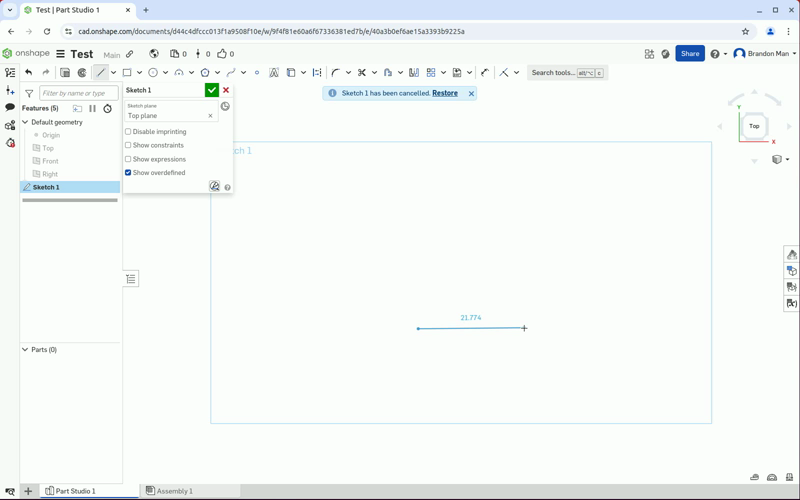
key_down(shift)
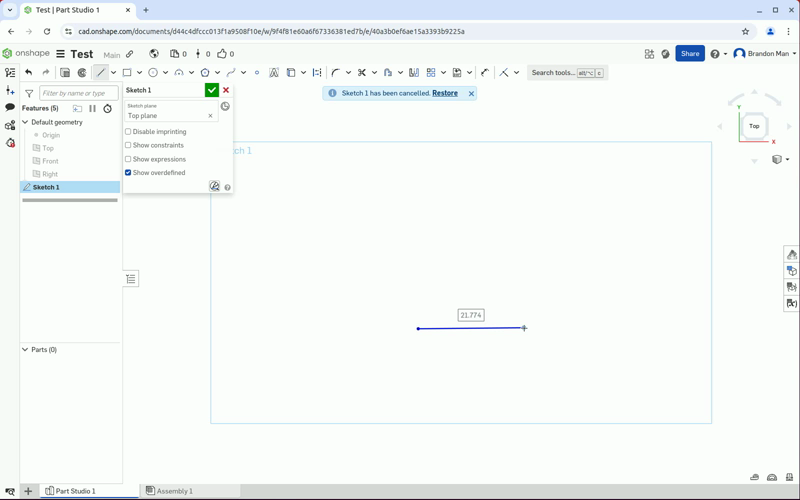
mouse_move(523, 246)
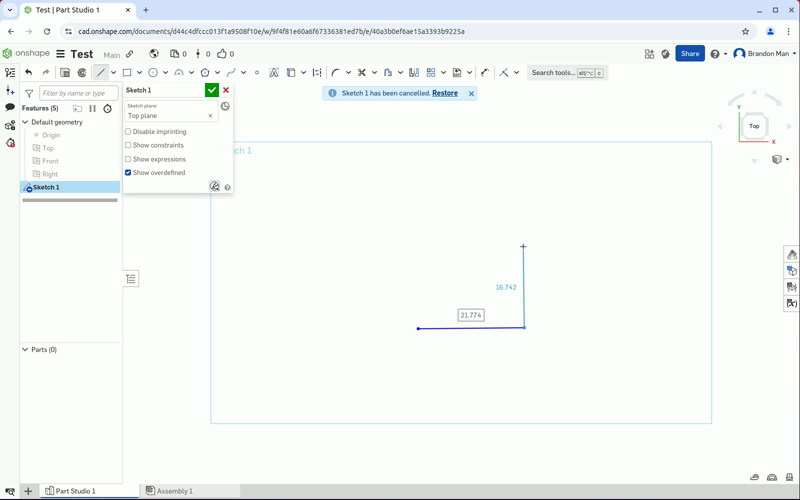
click(523, 246)
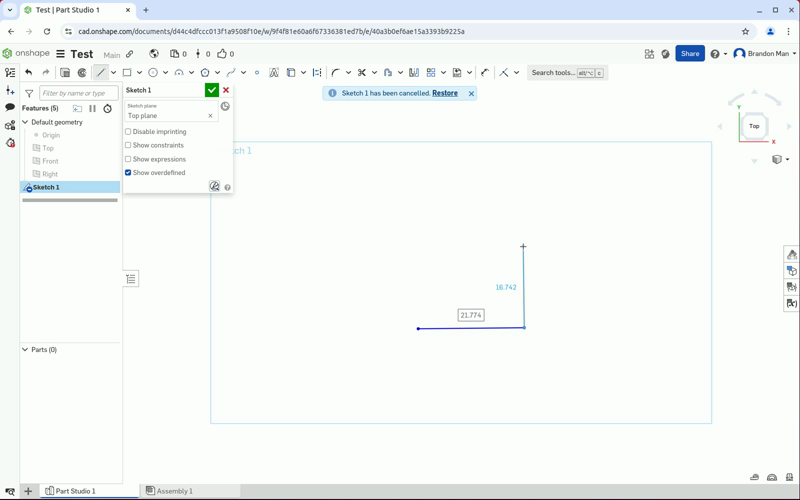
key_up(shift)
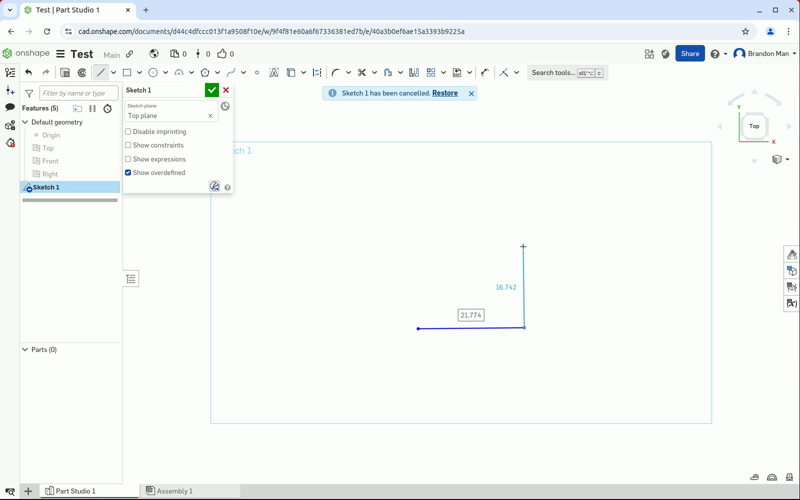
key_down(shift)
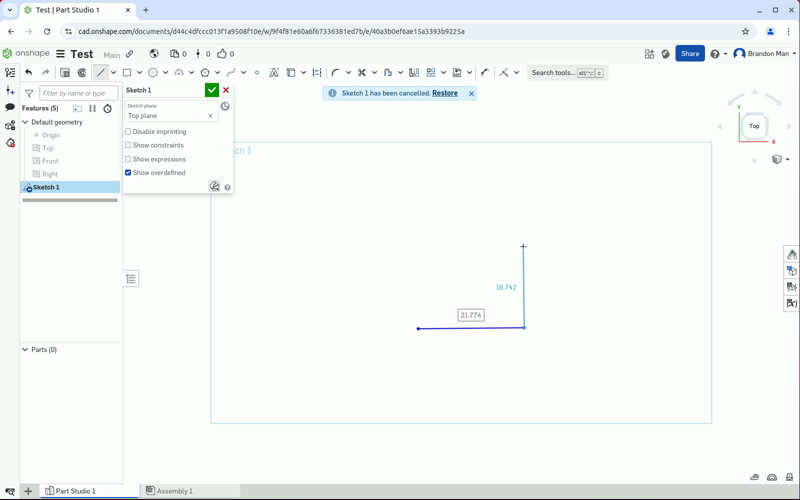
mouse_move(433, 234)
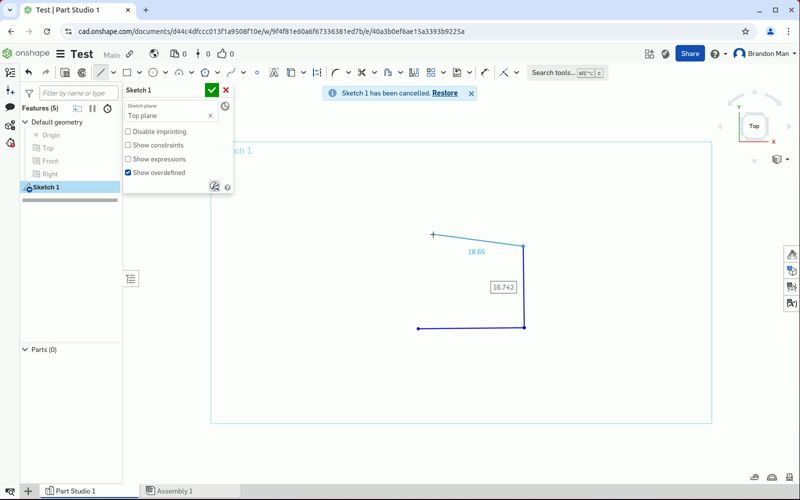
click(433, 234)
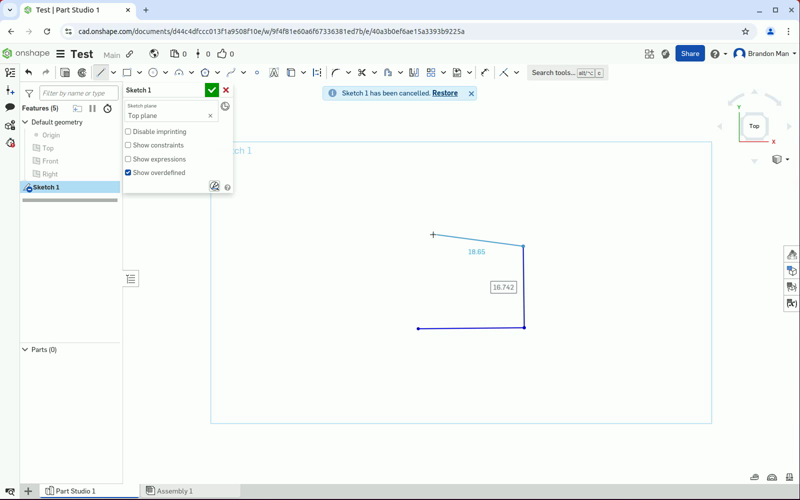
key_up(shift)
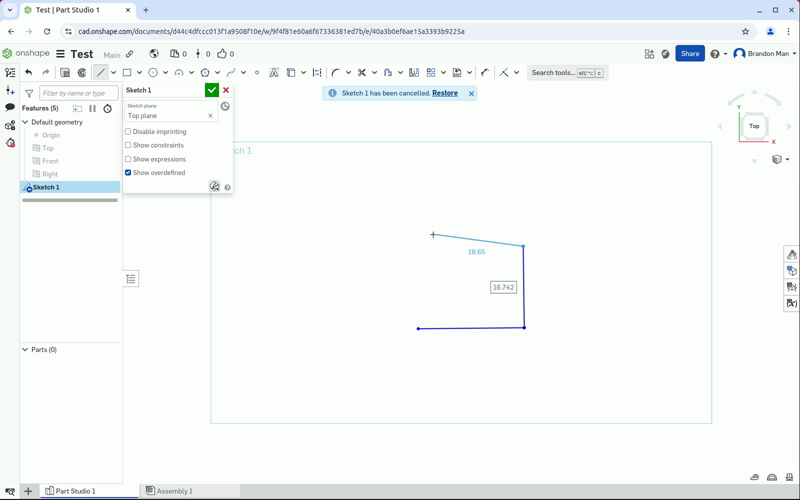
key_down(shift)
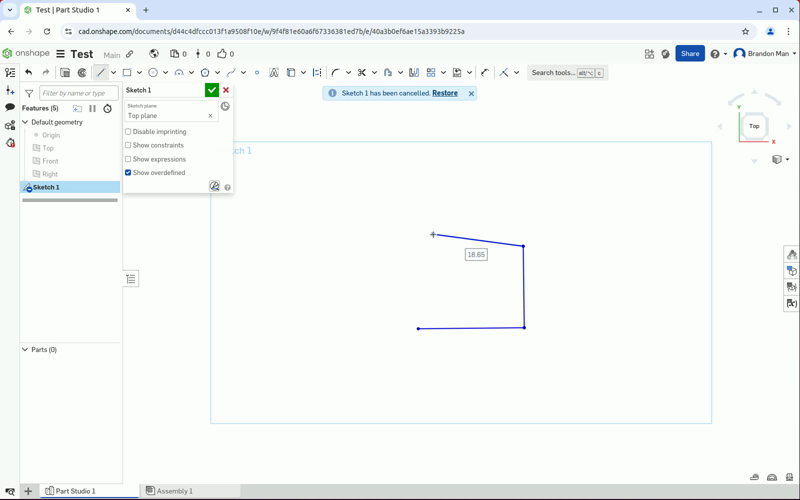
mouse_move(463, 234)
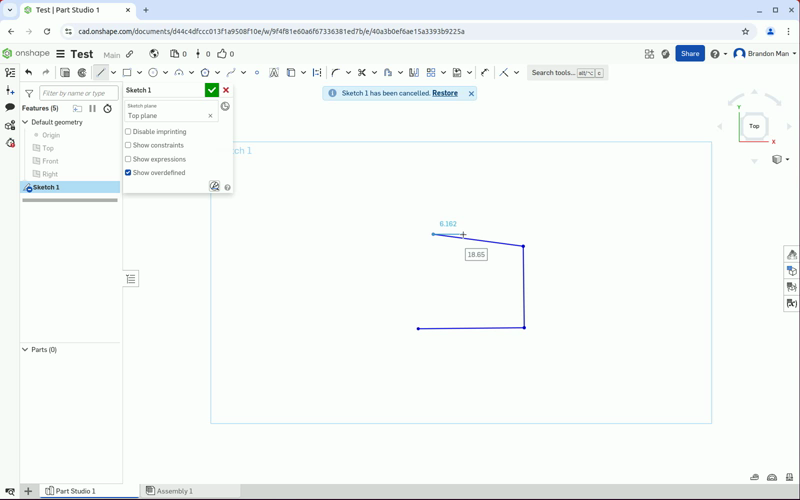
mouse_move(418, 235)
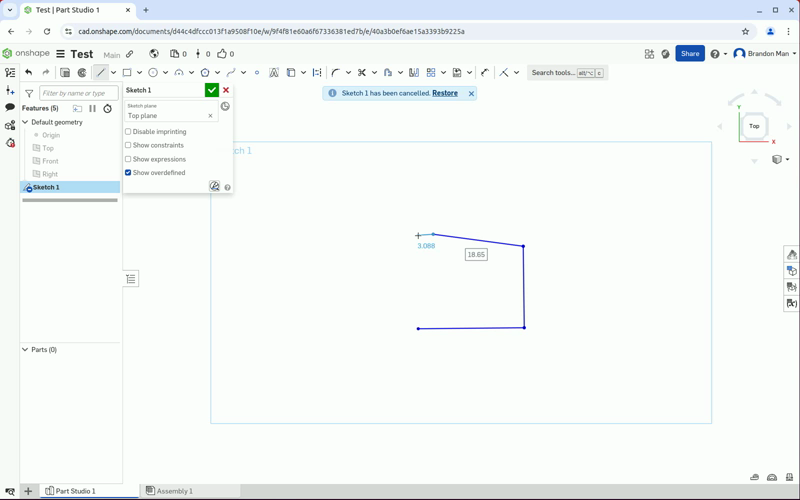
click(418, 235)
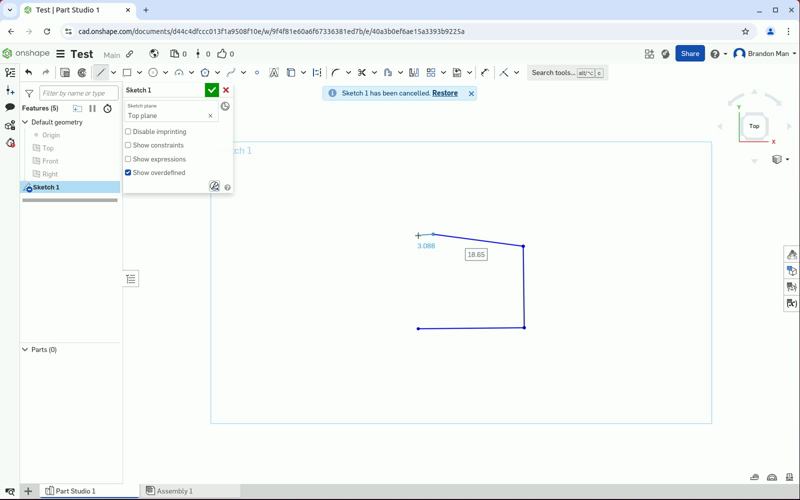
key_up(shift)
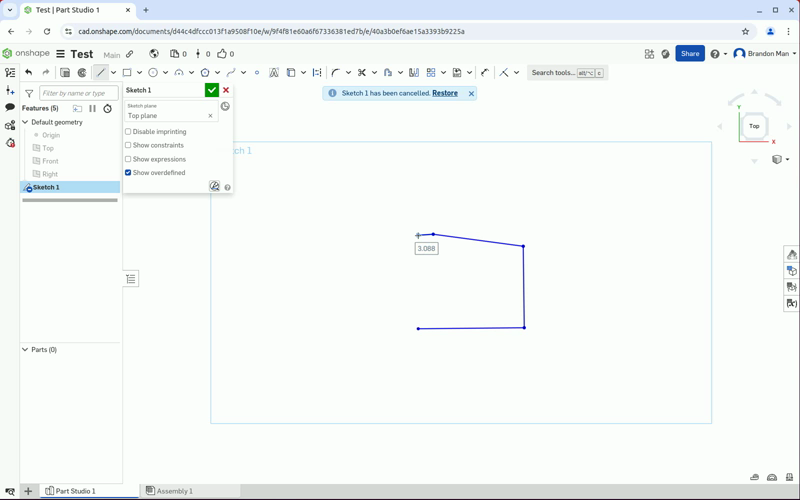
key_down(shift)
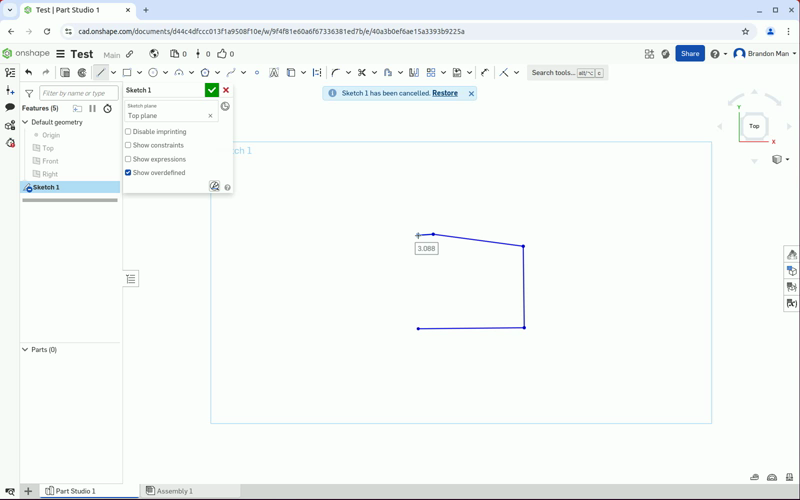
mouse_move(418, 328)
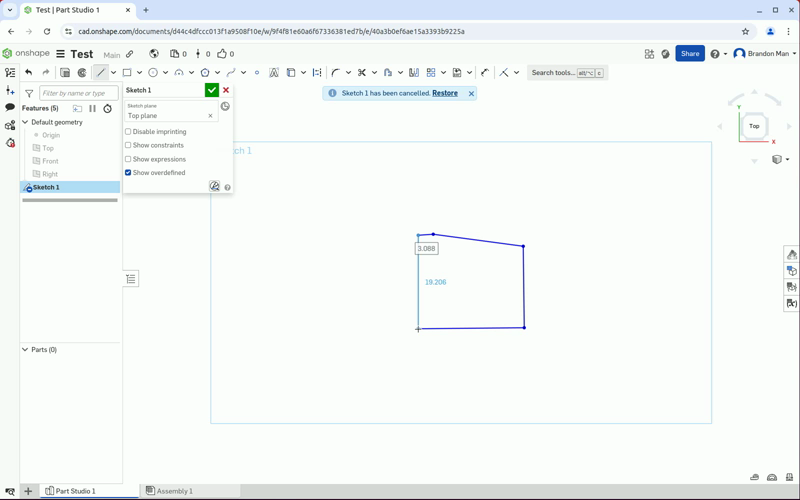
key_up(shift)
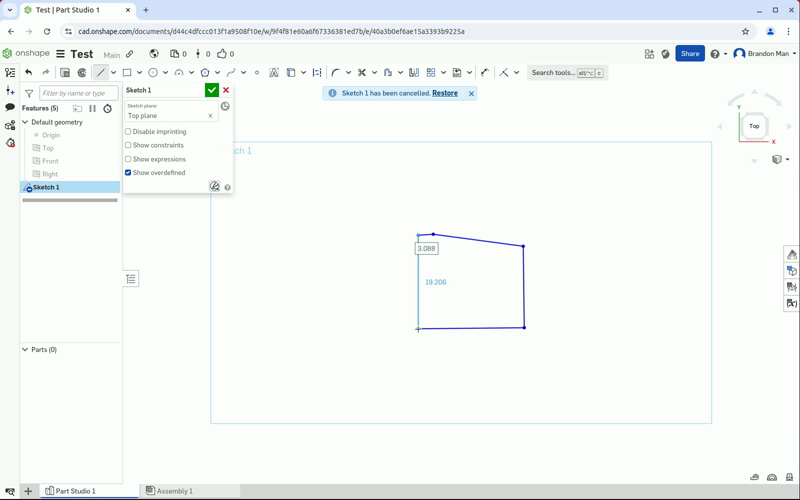
click(418, 328)
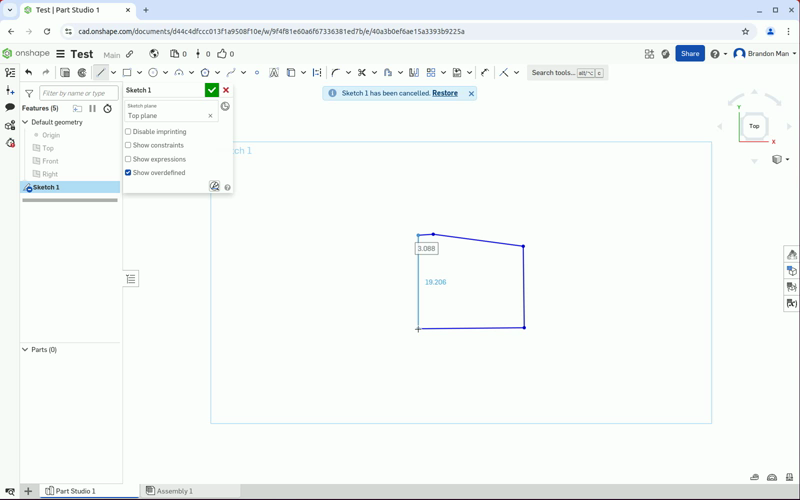
key(esc)
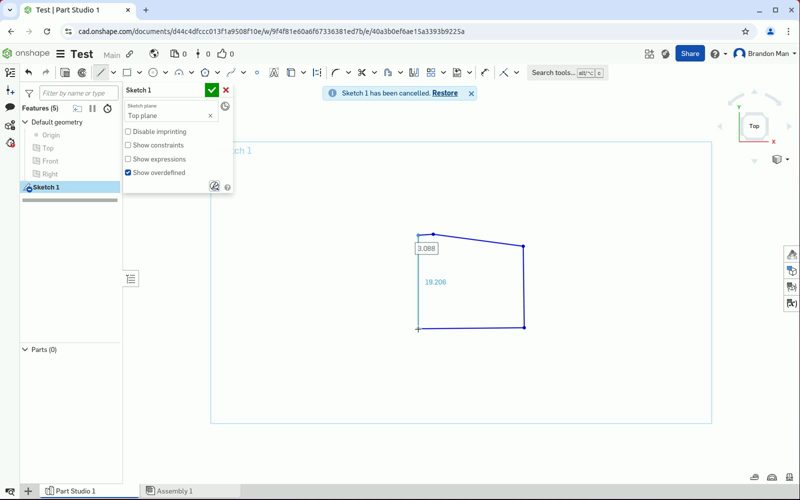
mouse_move(470, 273)
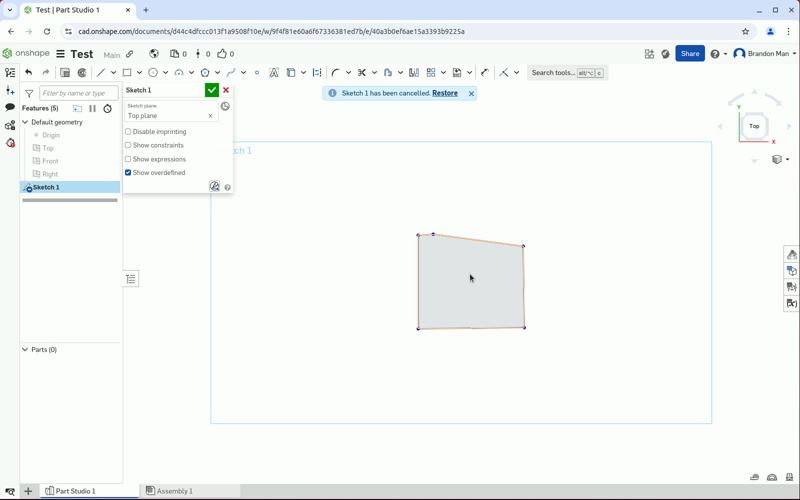
click(470, 273)
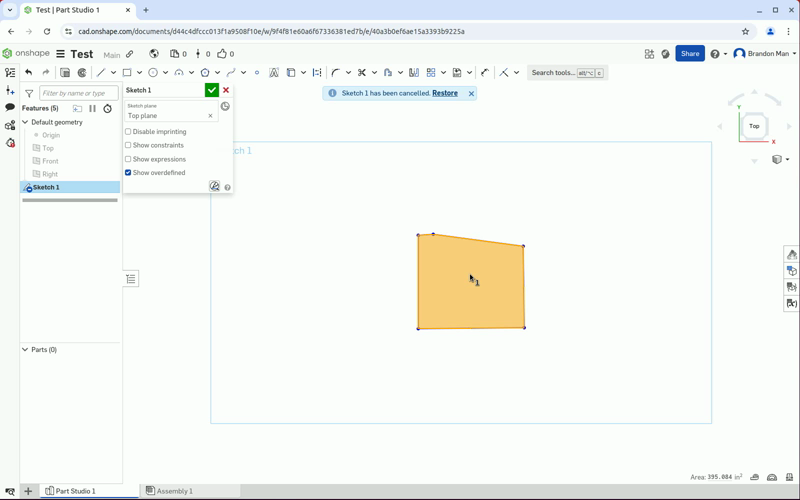
mouse_move(73, 352)
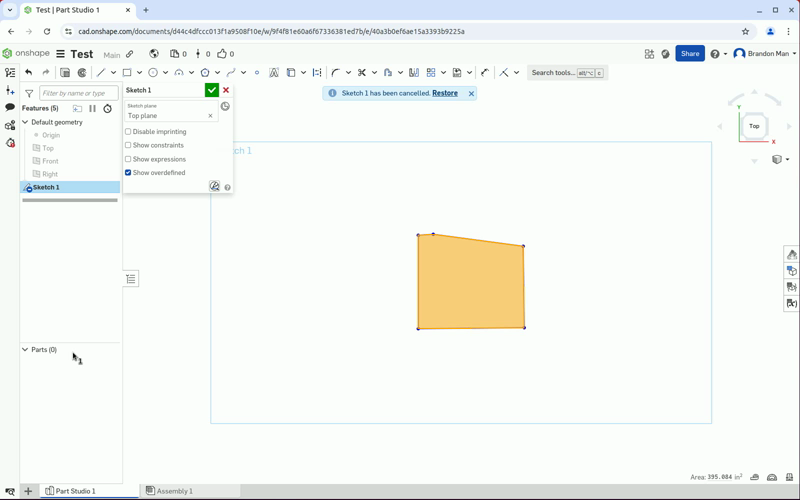
key(shift+y)
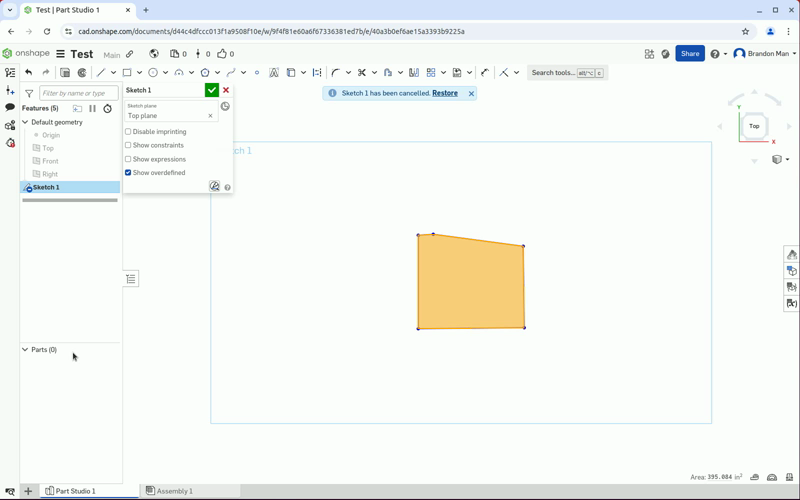
key(shift+e)
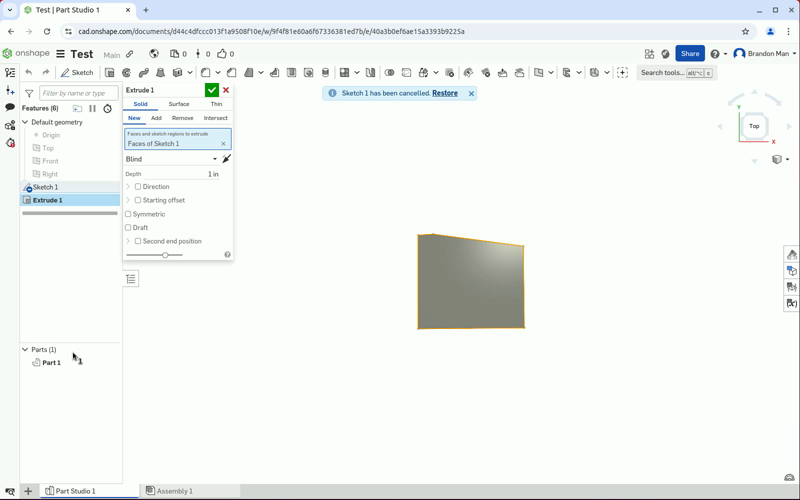
mouse_move(143, 106)
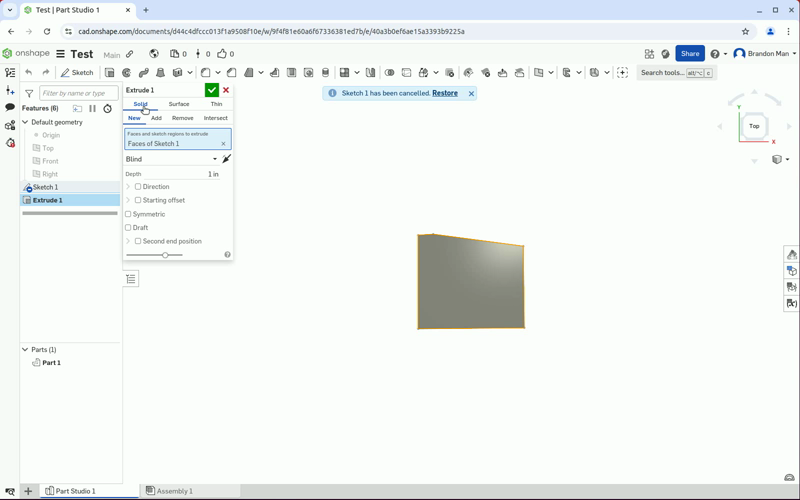
click(143, 106)
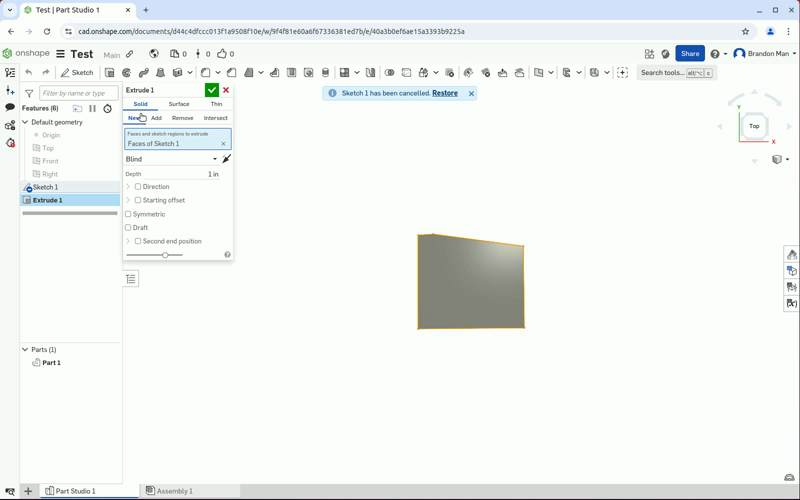
mouse_move(137, 120)
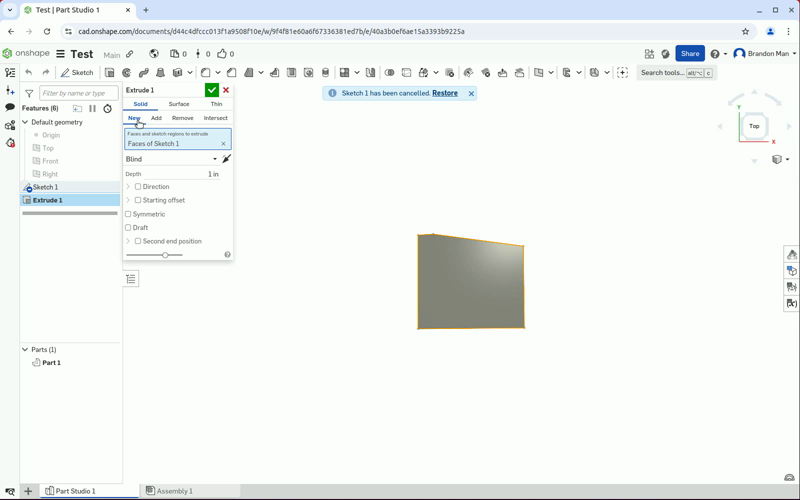
click(137, 120)
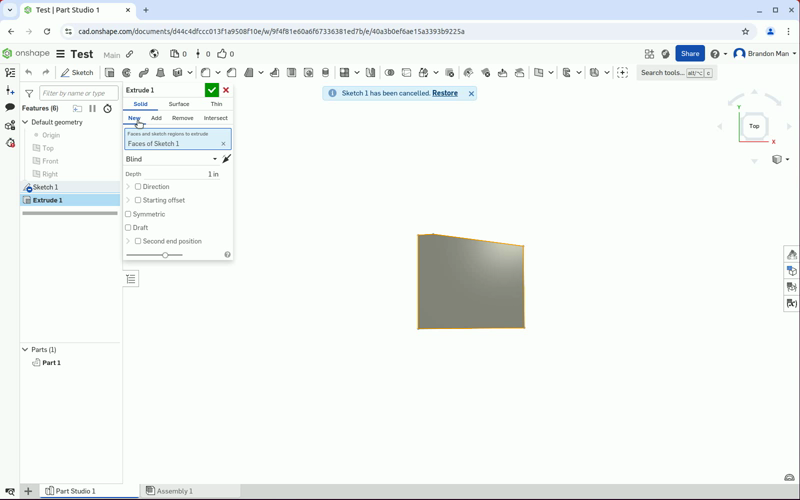
key(tab, 4)
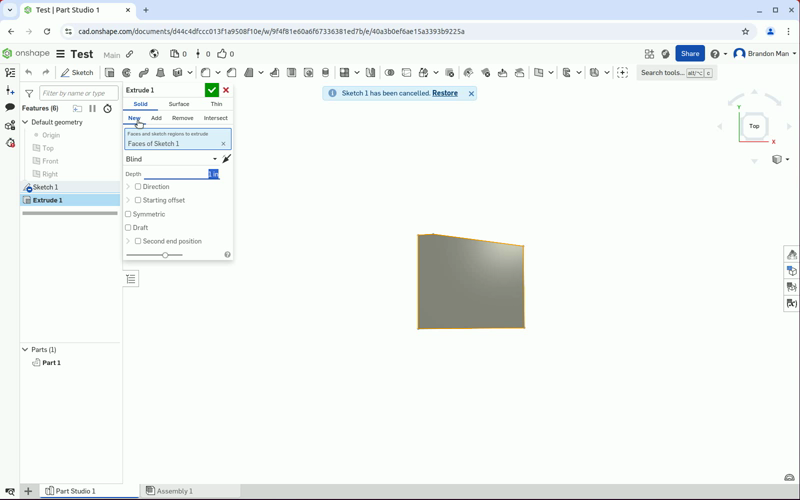
text(7.221)
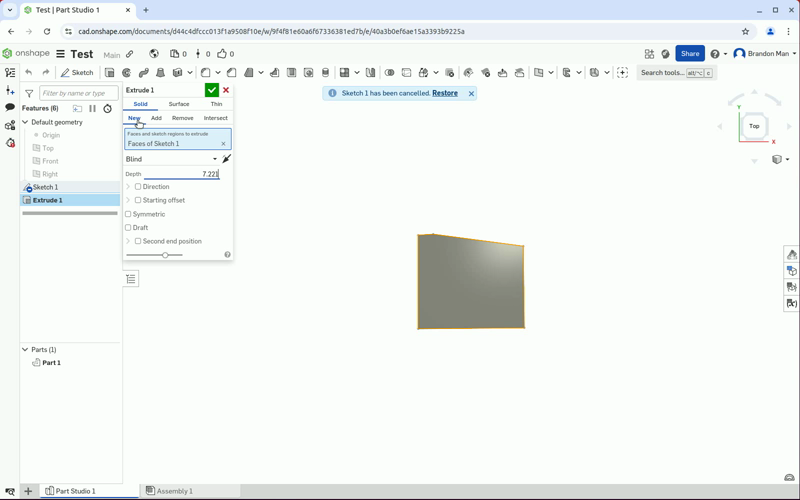
key(enter)
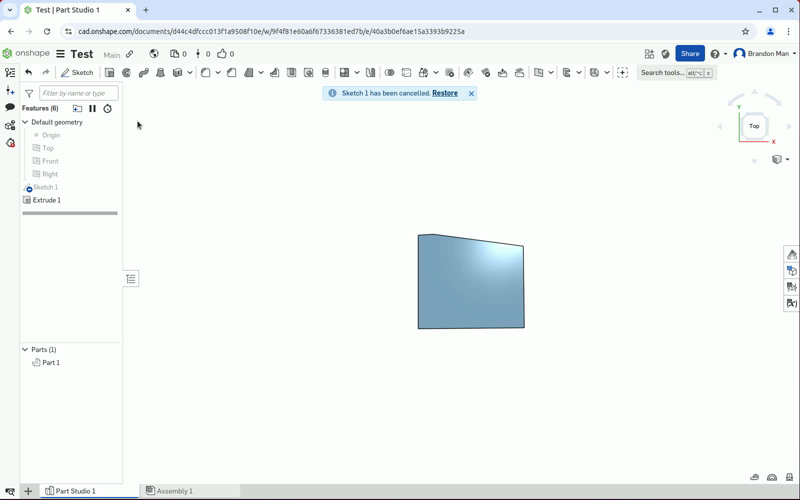
key(shift+h)
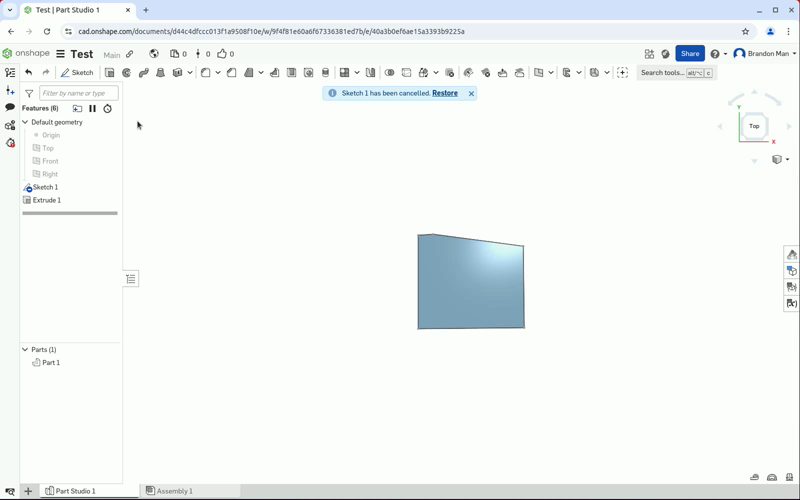
key(shift+h)
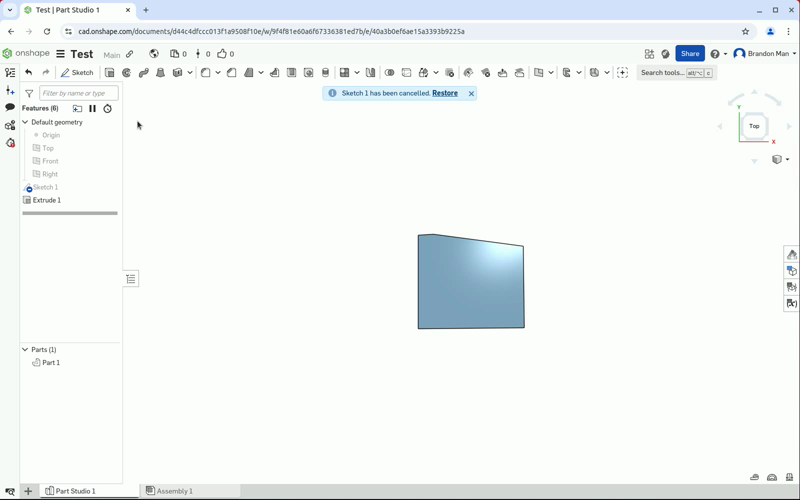
mouse_move(73, 189)
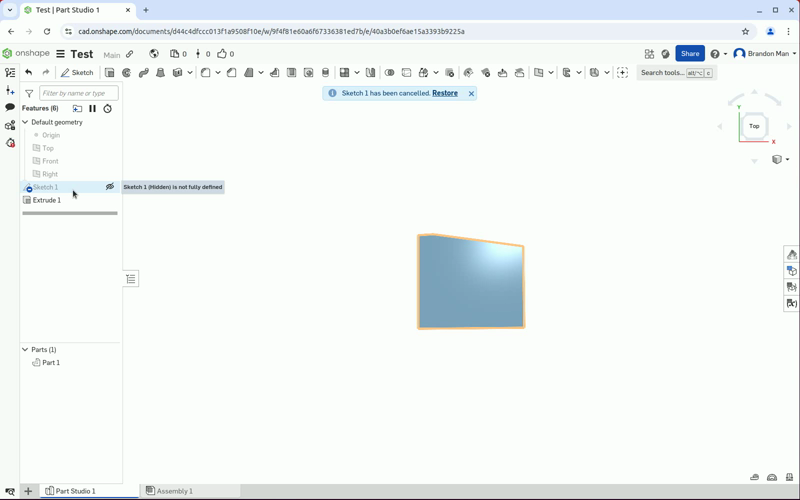
click(73, 189)
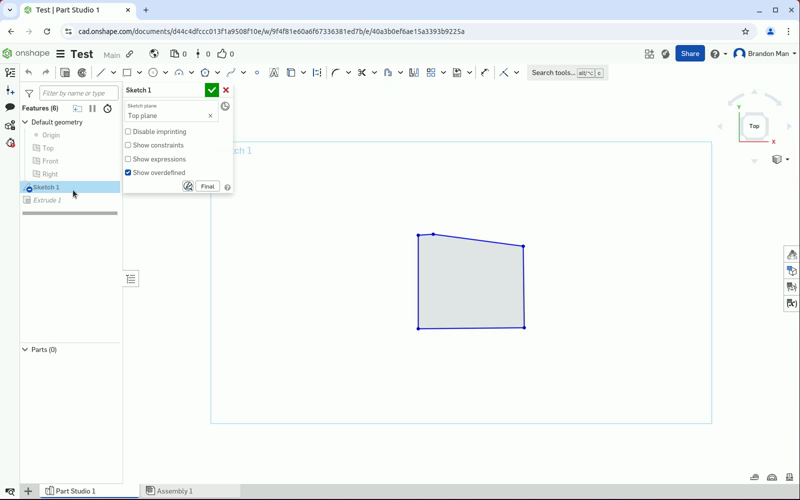
mouse_move(229, 92)
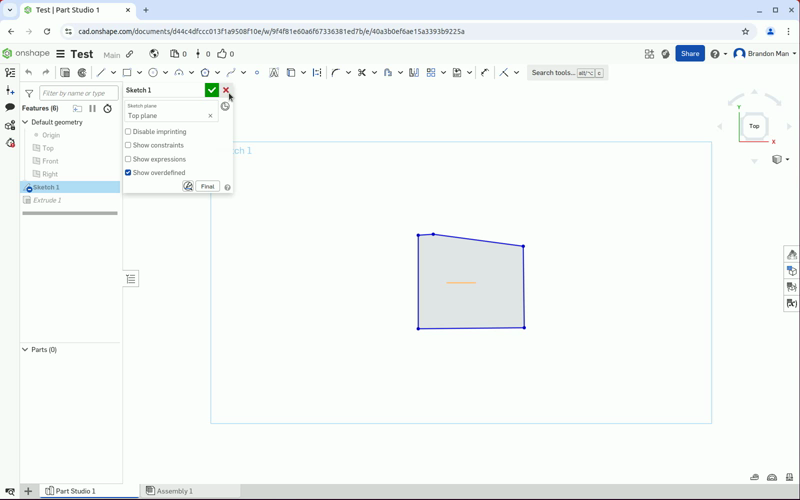
click(229, 92)
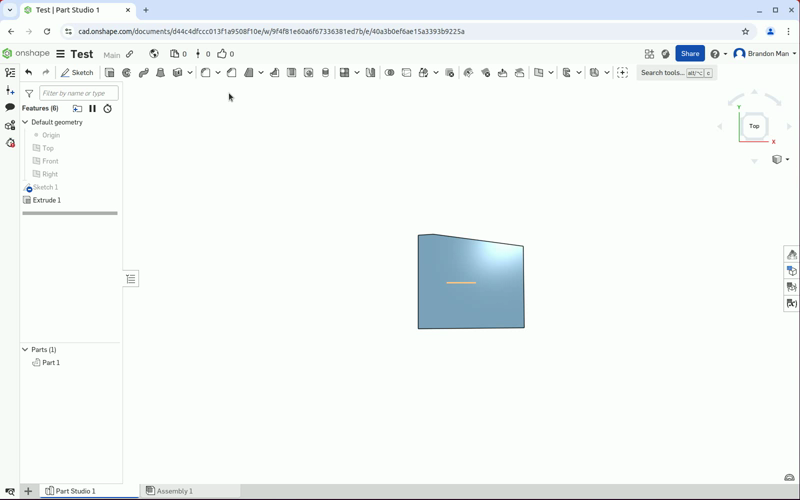
mouse_move(541, 75)
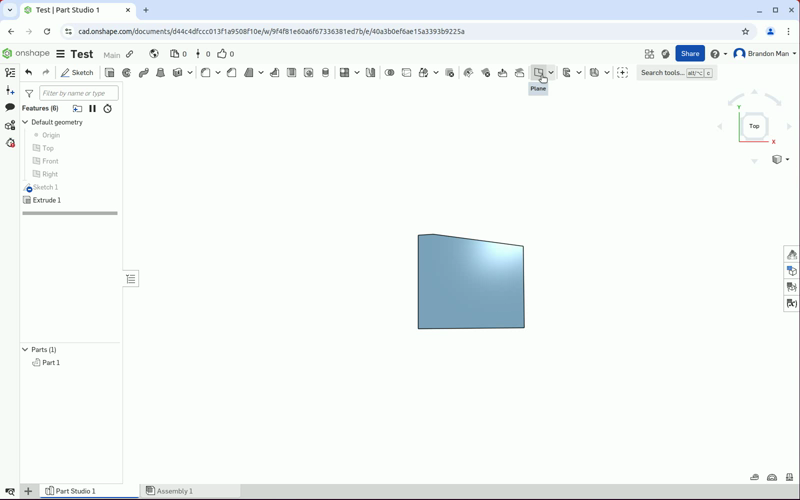
click(541, 75)
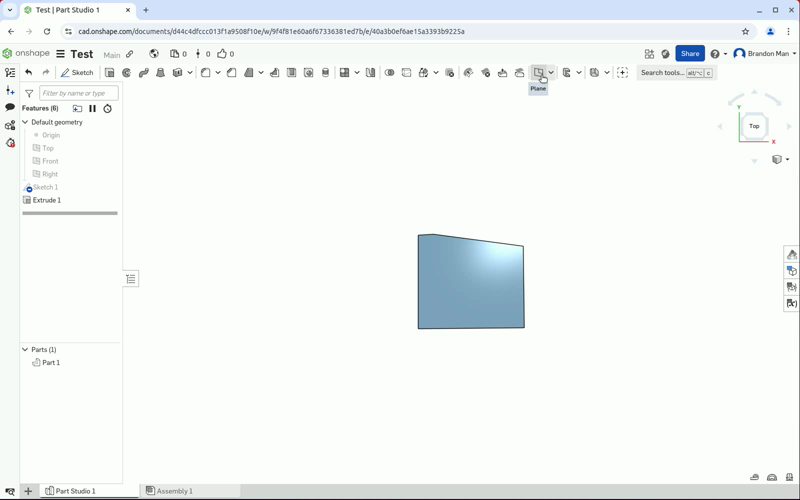
mouse_move(73, 150)
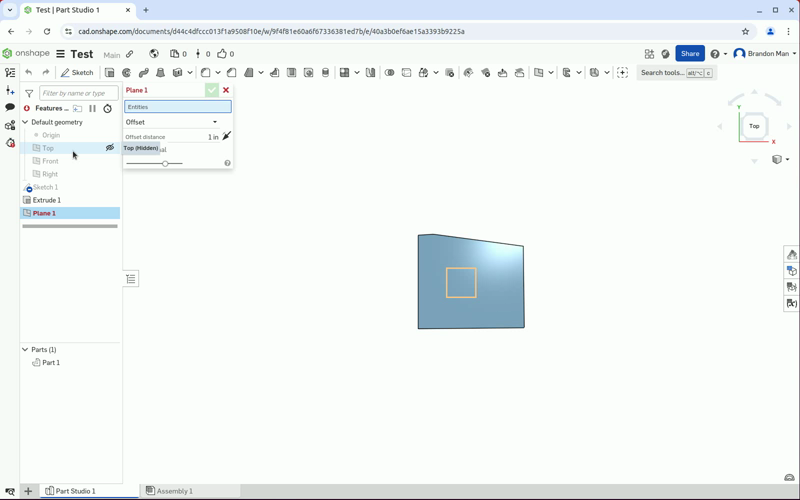
click(73, 150)
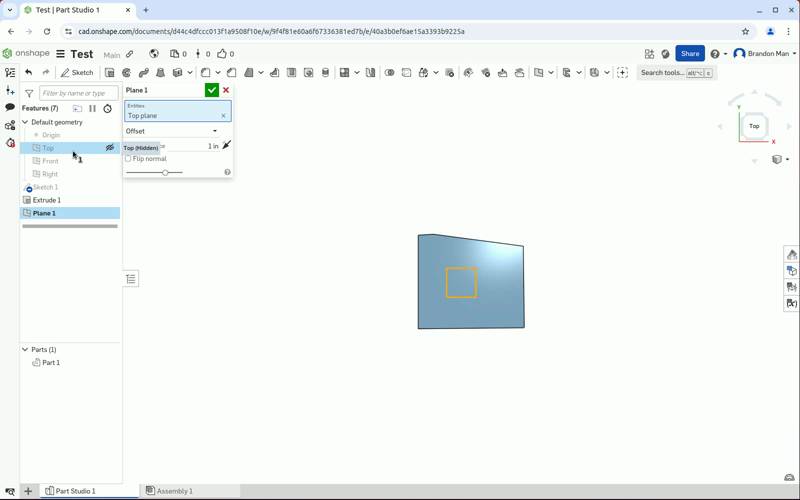
key(tab, 2)
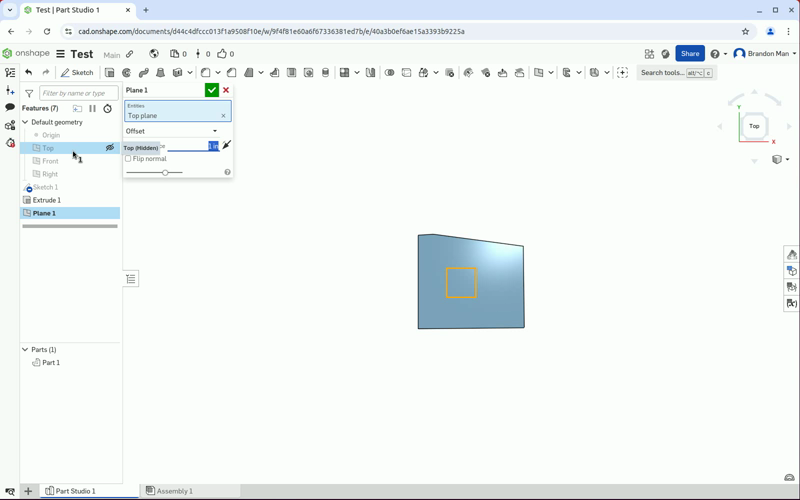
text(7.21)
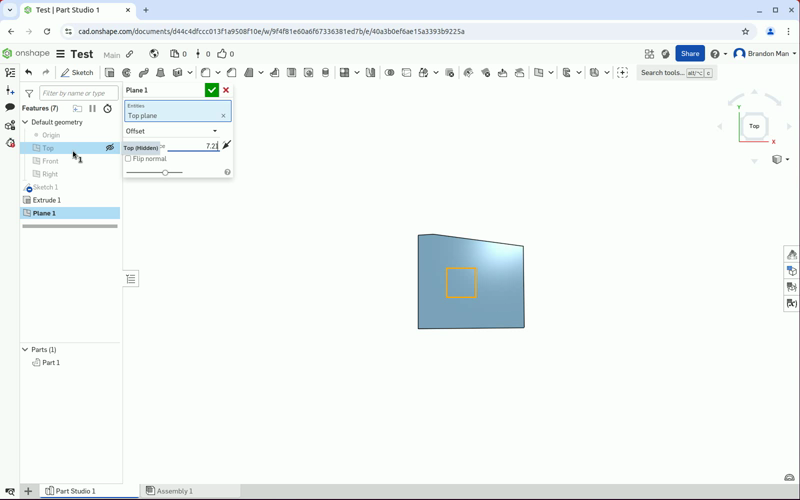
key(enter, 2)
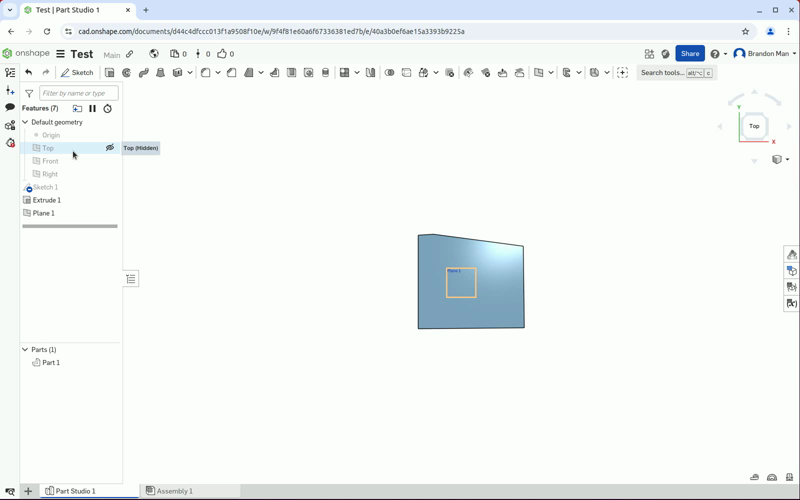
key(shift+s)
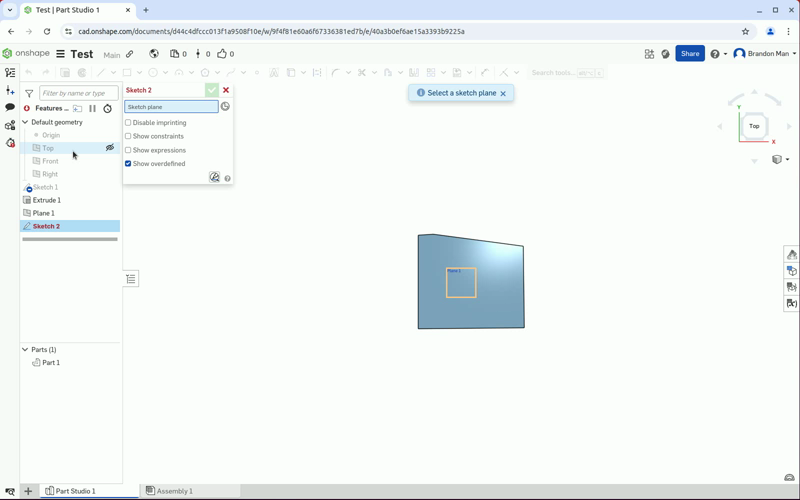
mouse_move(73, 215)
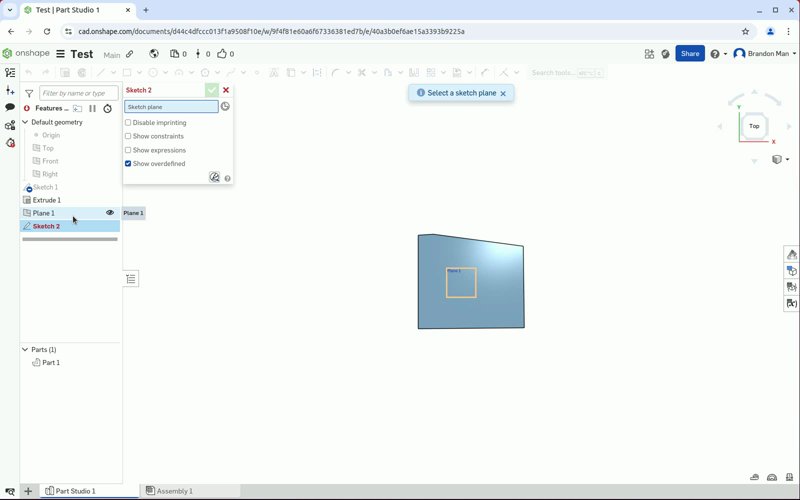
click(73, 215)
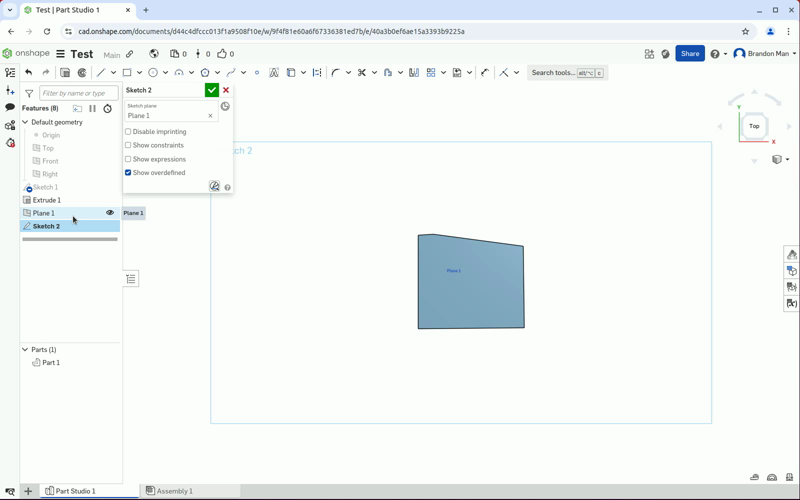
mouse_move(73, 352)
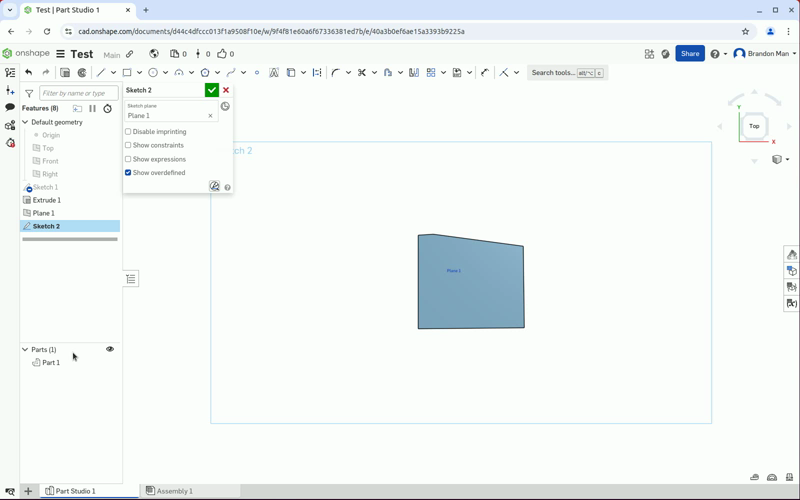
key(y)
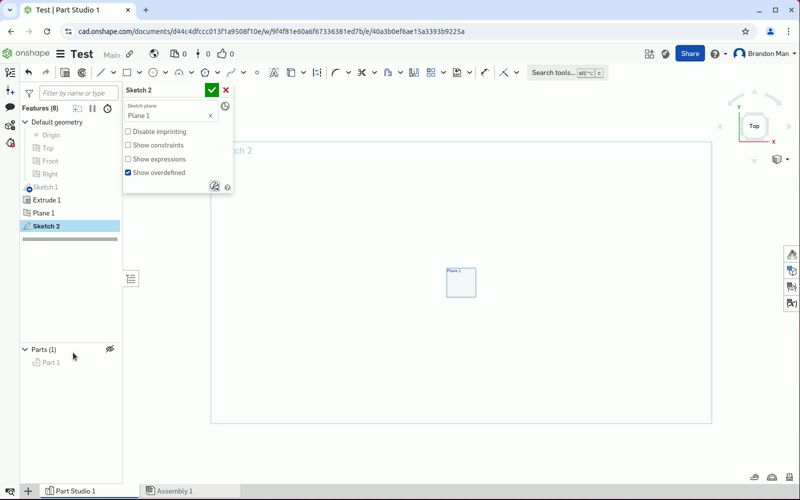
key(l)
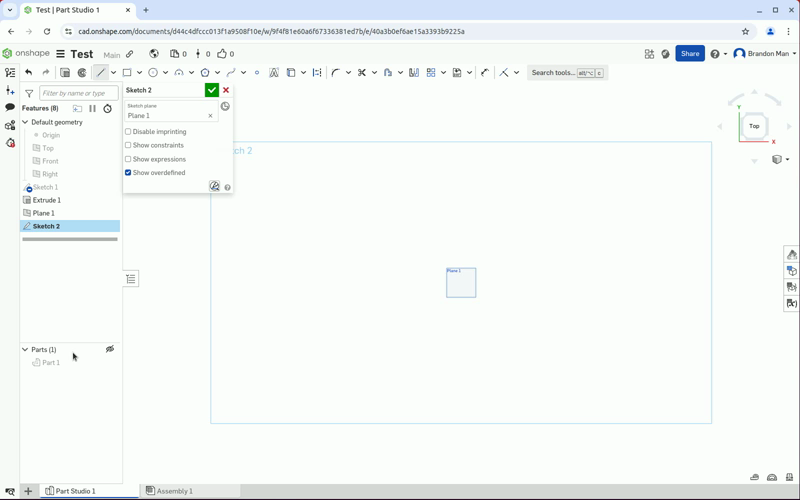
key_down(shift)
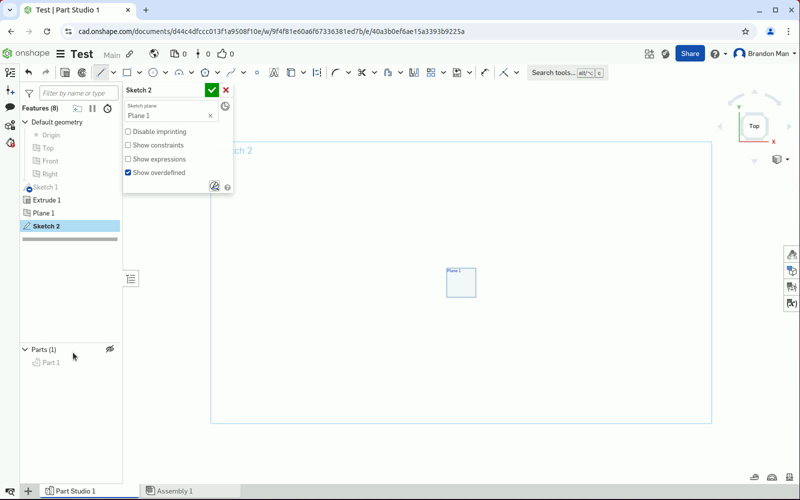
mouse_move(430, 328)
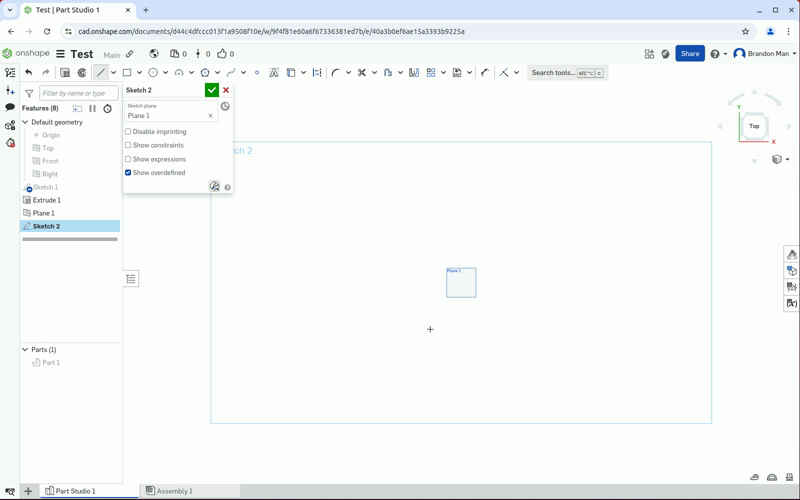
click(430, 328)
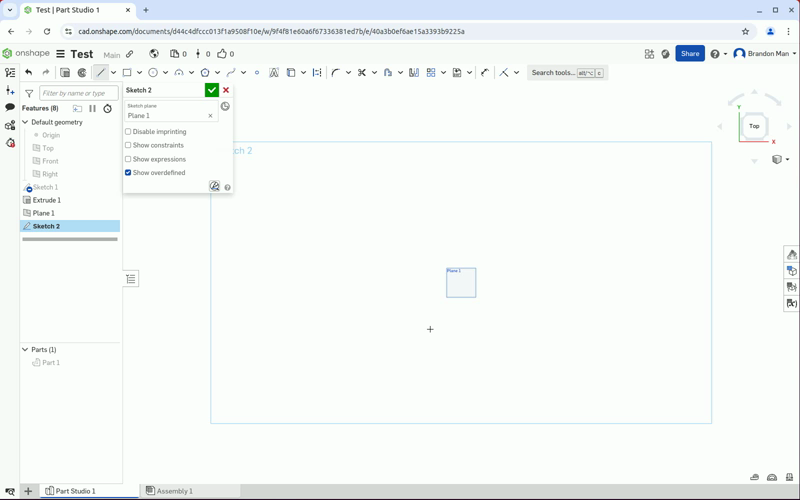
key_up(shift)
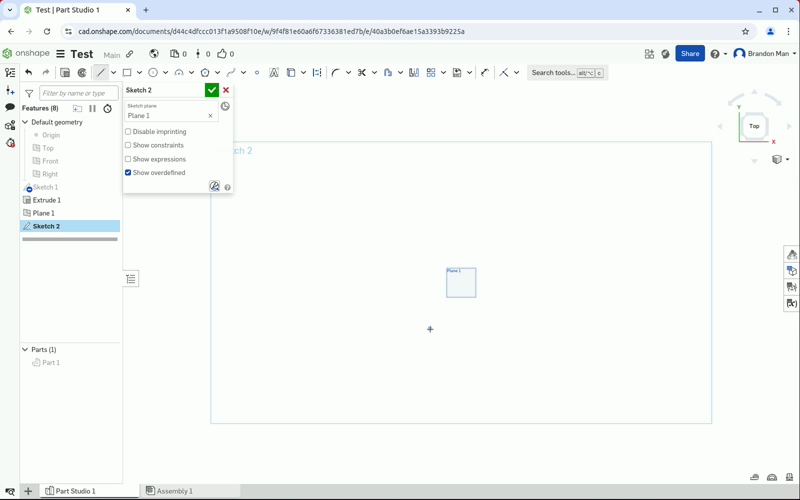
key_down(shift)
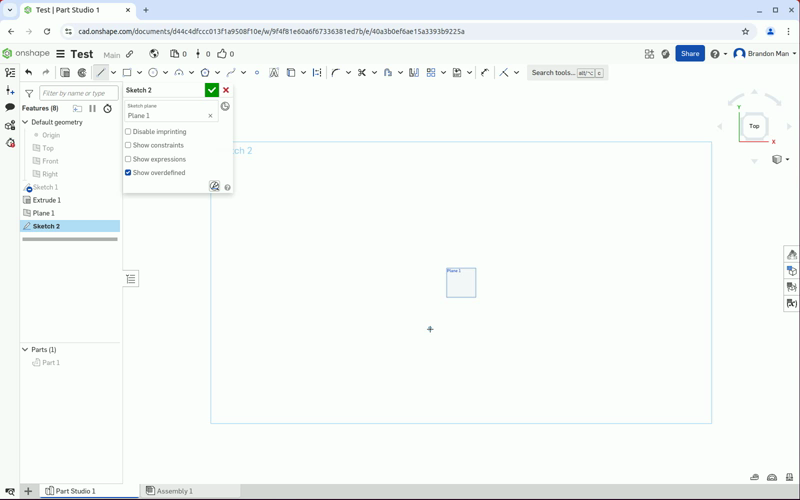
mouse_move(524, 327)
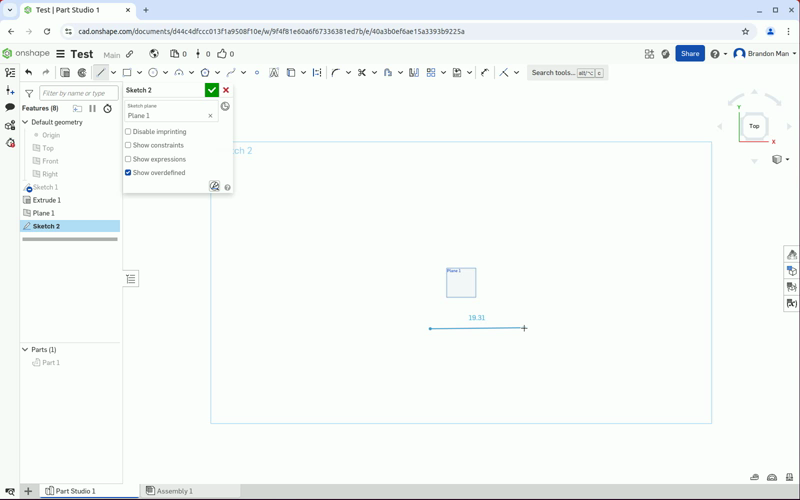
click(524, 327)
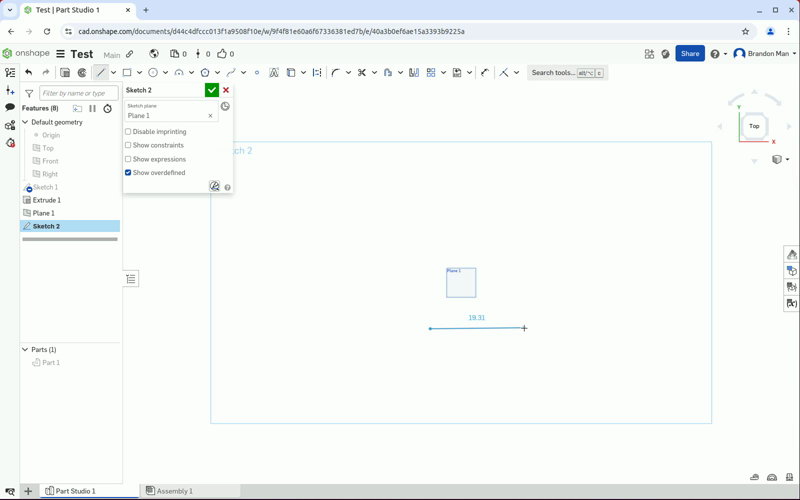
key_up(shift)
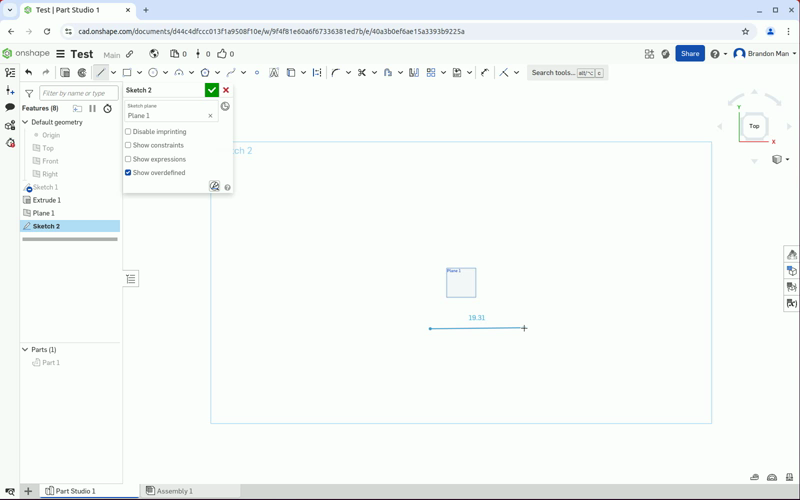
key_down(shift)
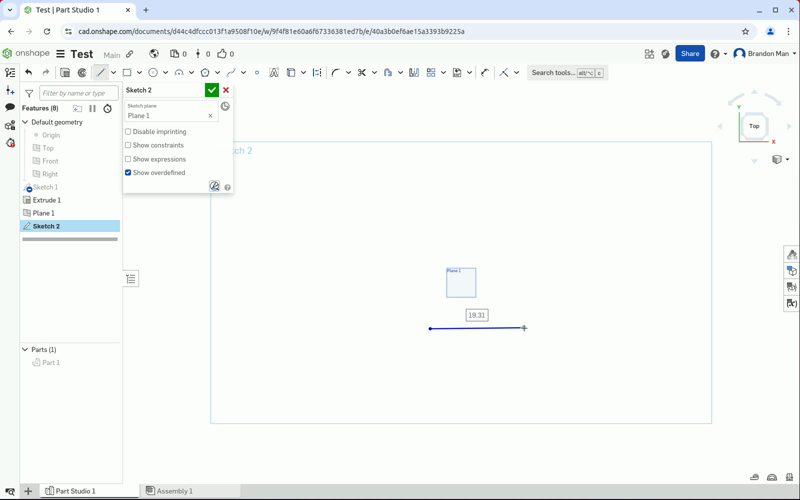
mouse_move(554, 327)
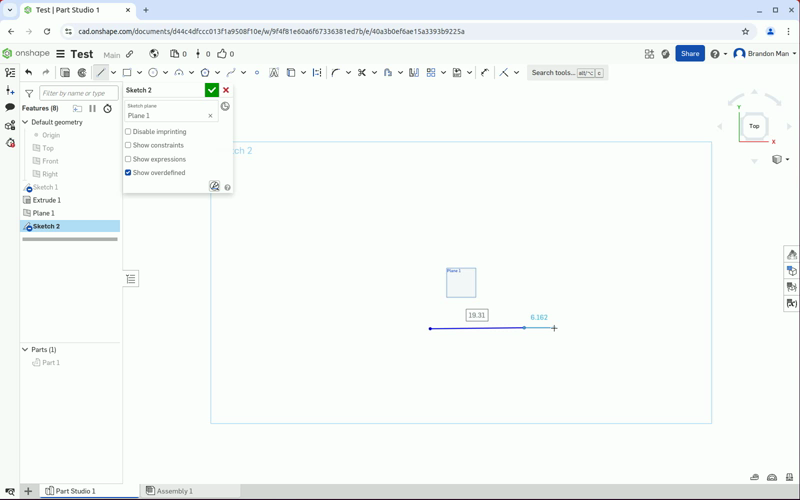
mouse_move(524, 287)
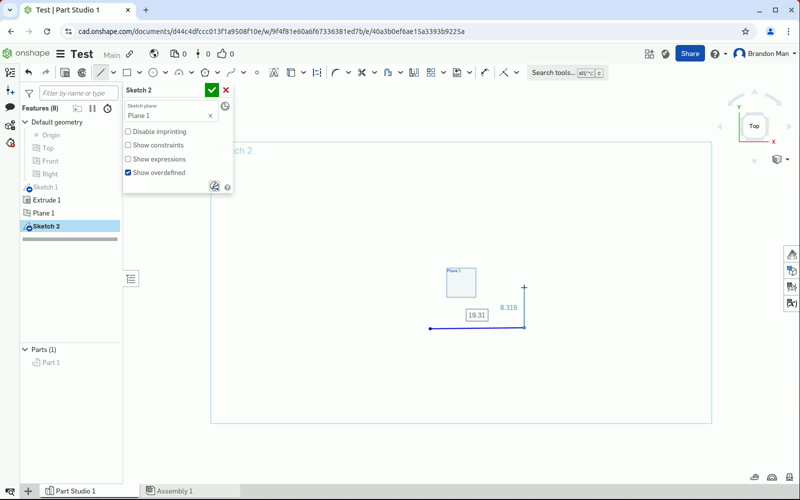
click(524, 287)
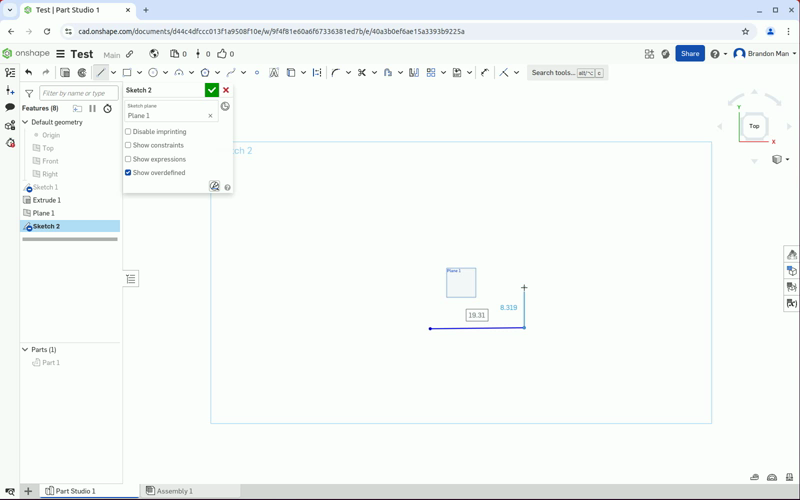
key_up(shift)
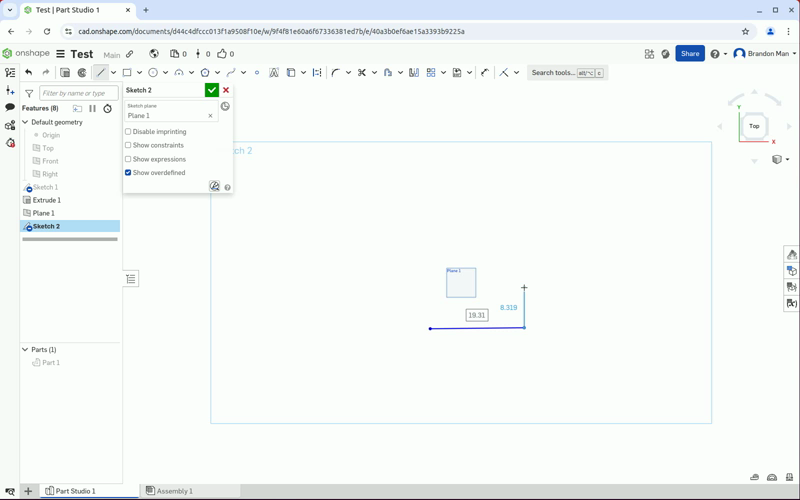
key_down(shift)
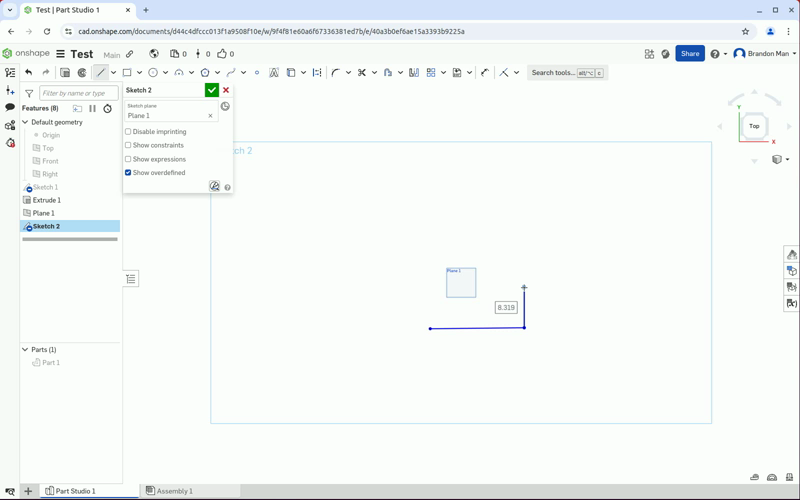
mouse_move(430, 287)
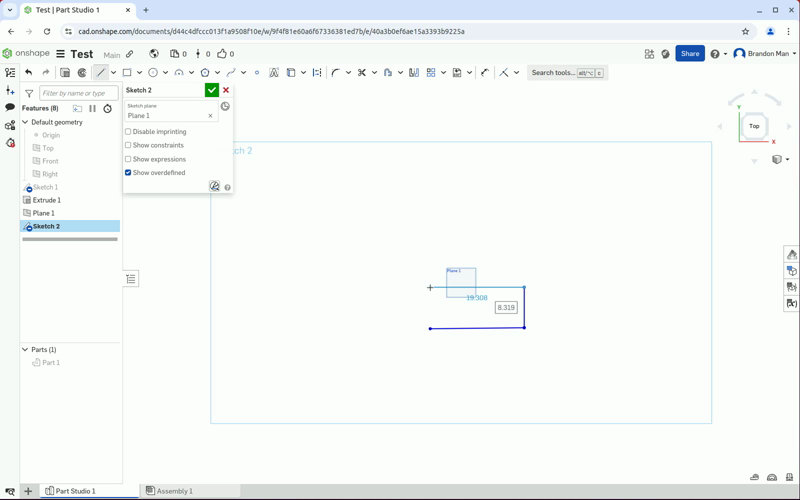
click(430, 287)
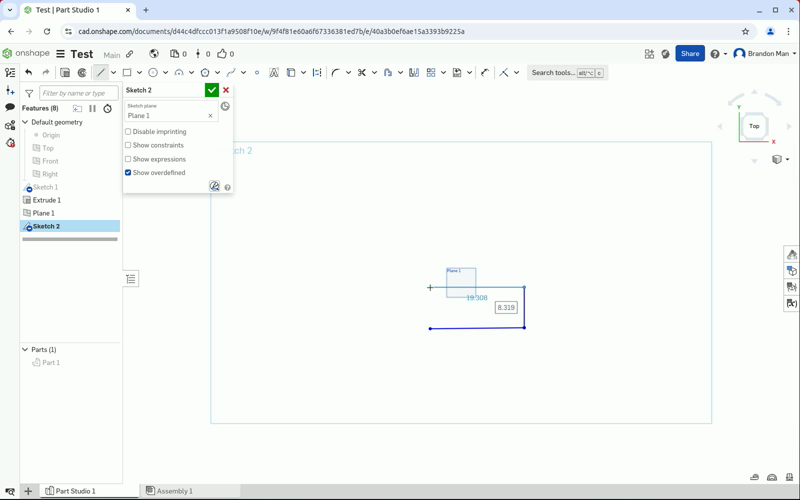
key_up(shift)
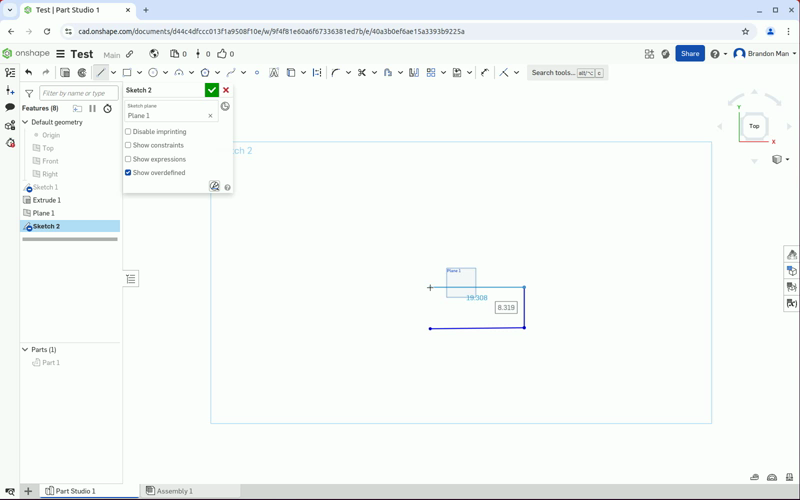
mouse_move(460, 287)
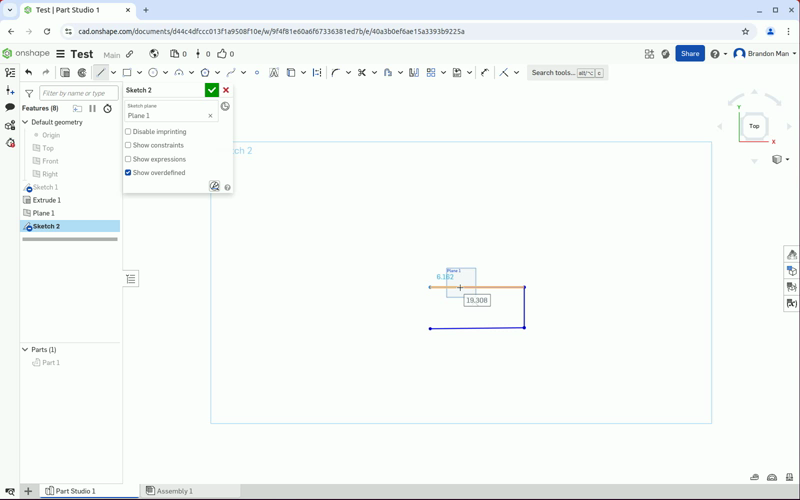
key_down(shift)
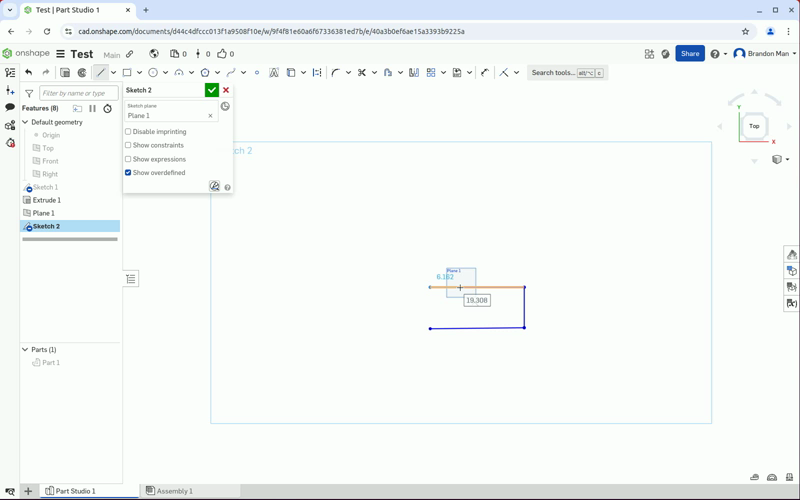
mouse_move(430, 328)
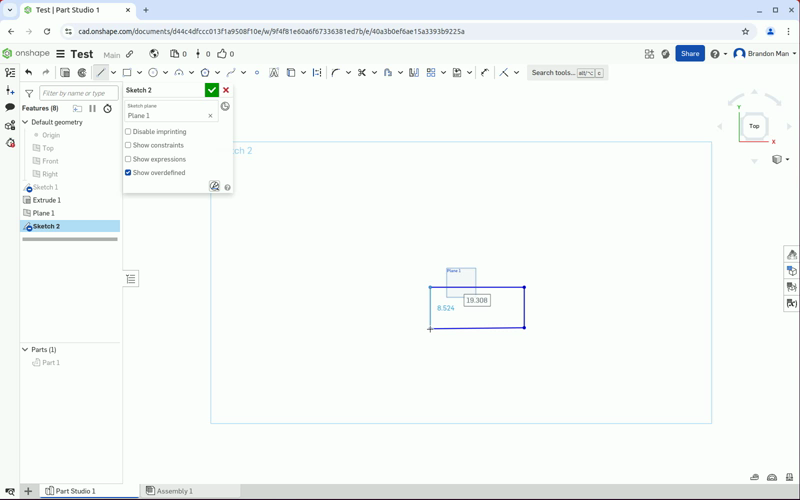
key_up(shift)
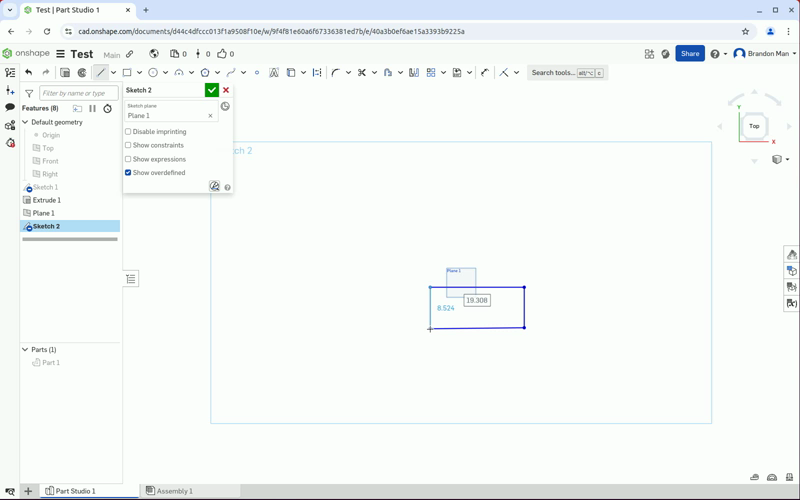
click(430, 328)
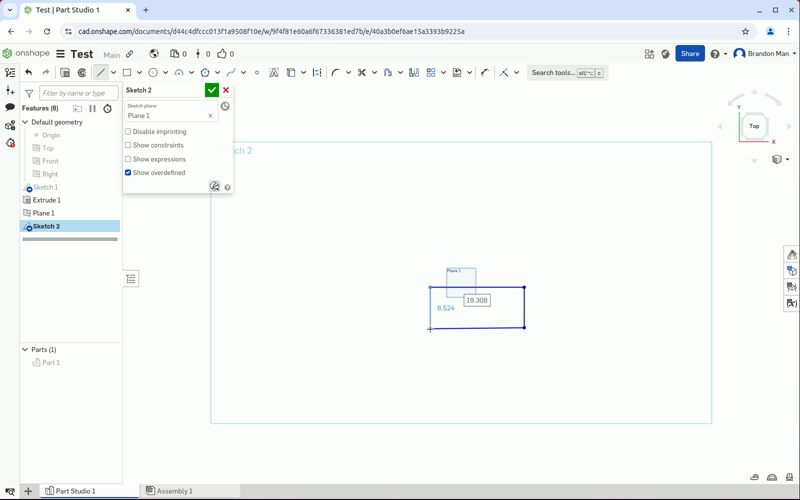
key(esc)
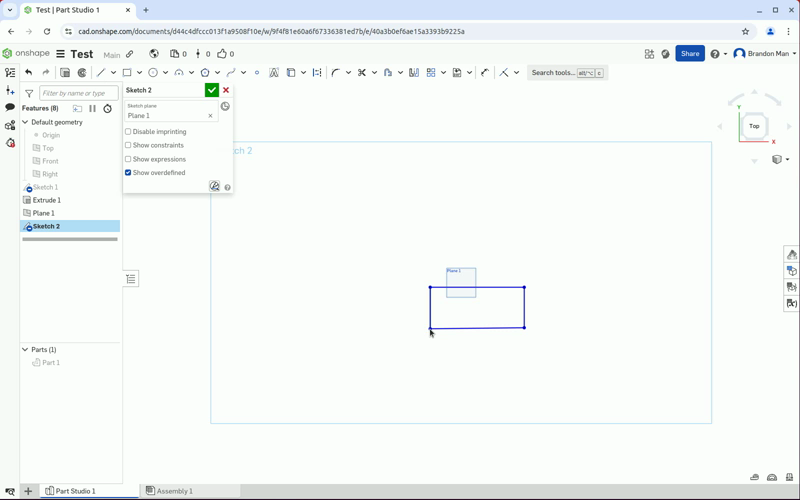
mouse_move(472, 299)
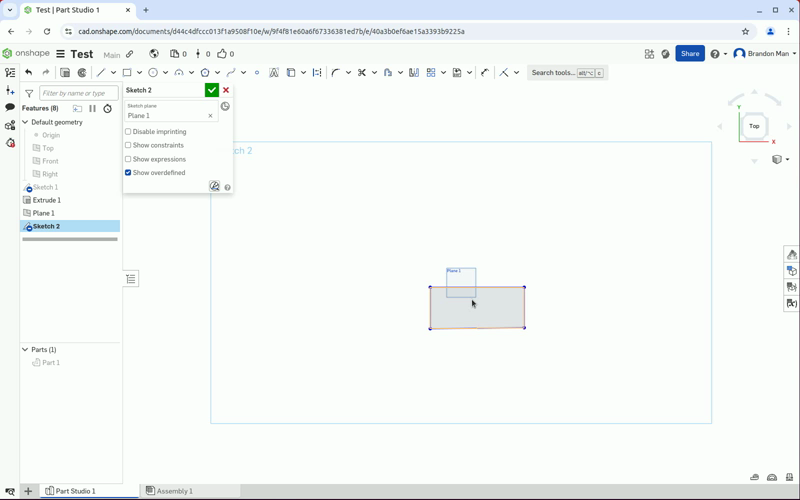
click(472, 299)
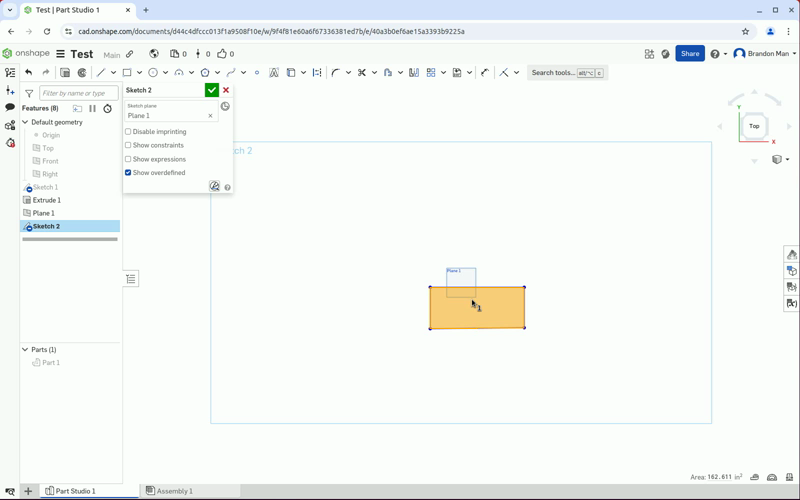
mouse_move(73, 352)
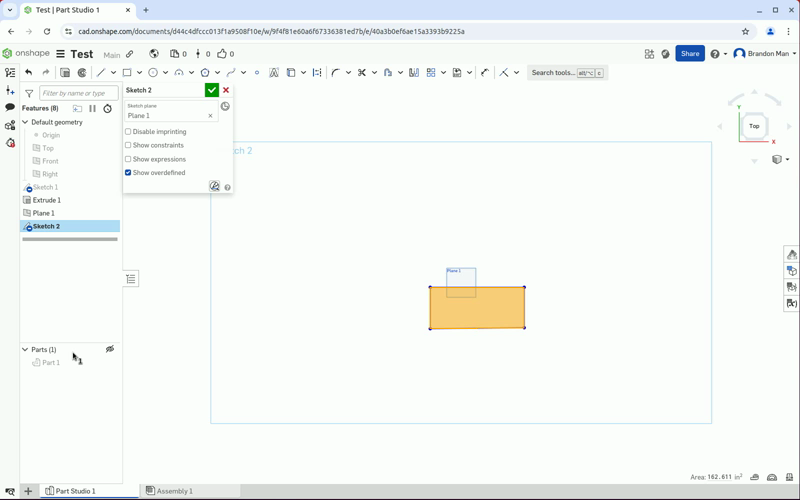
key(shift+y)
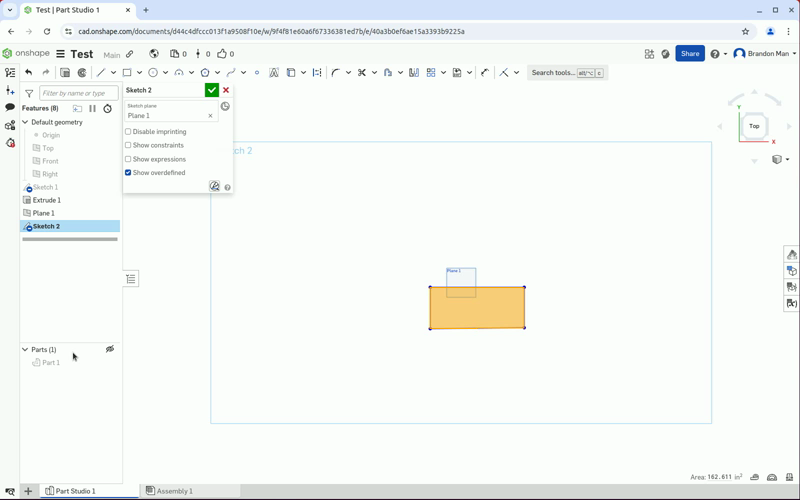
key(shift+e)
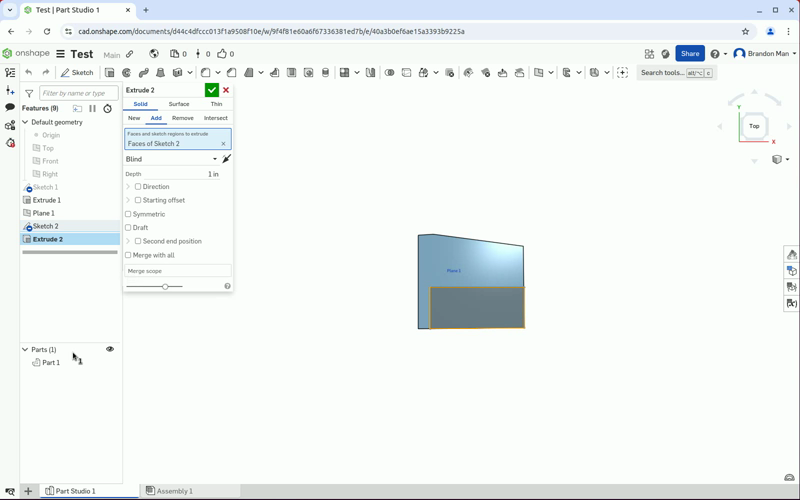
mouse_move(143, 106)
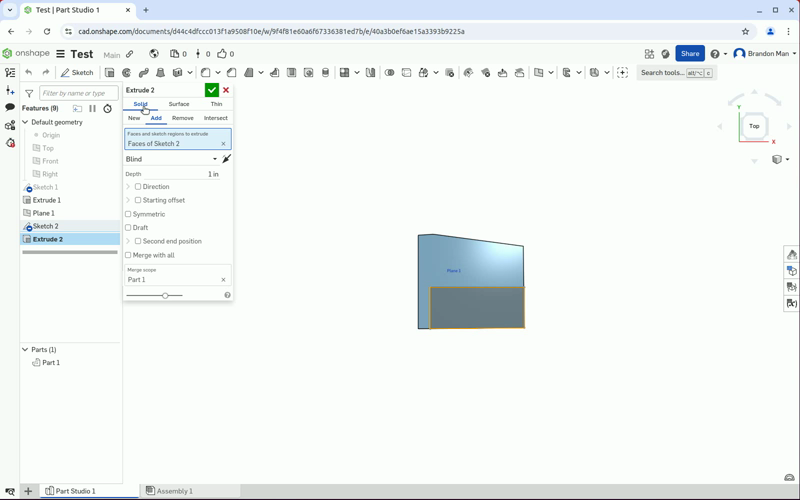
click(143, 106)
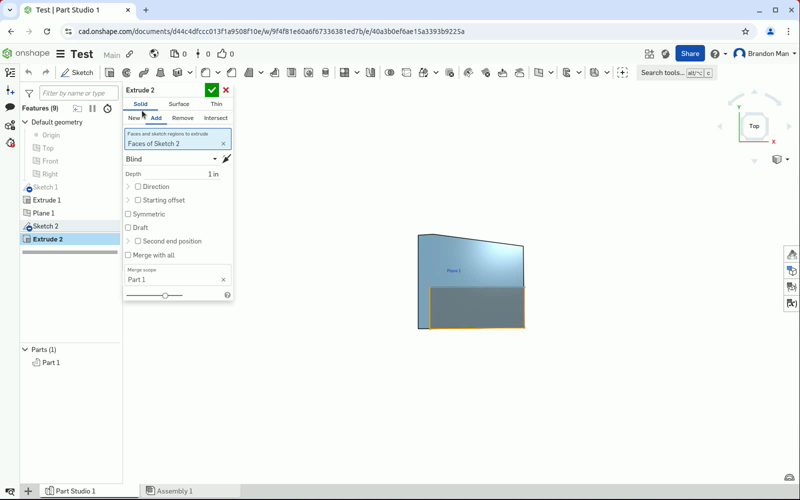
mouse_move(137, 120)
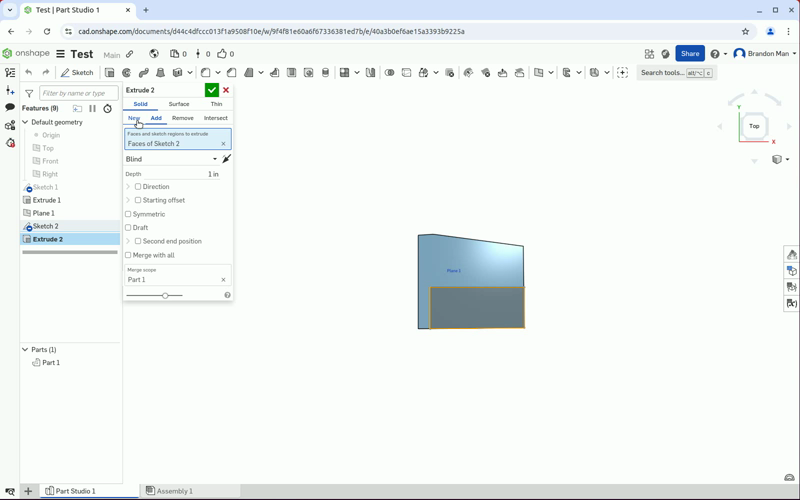
click(137, 120)
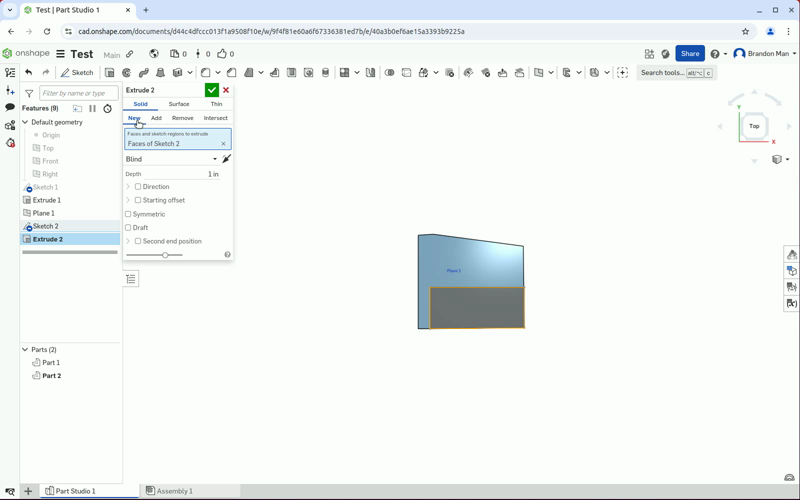
key(tab, 4)
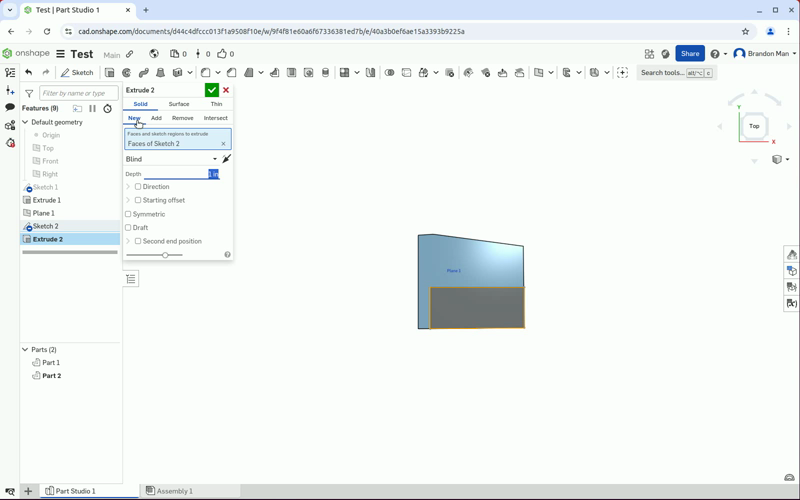
text(8.425)
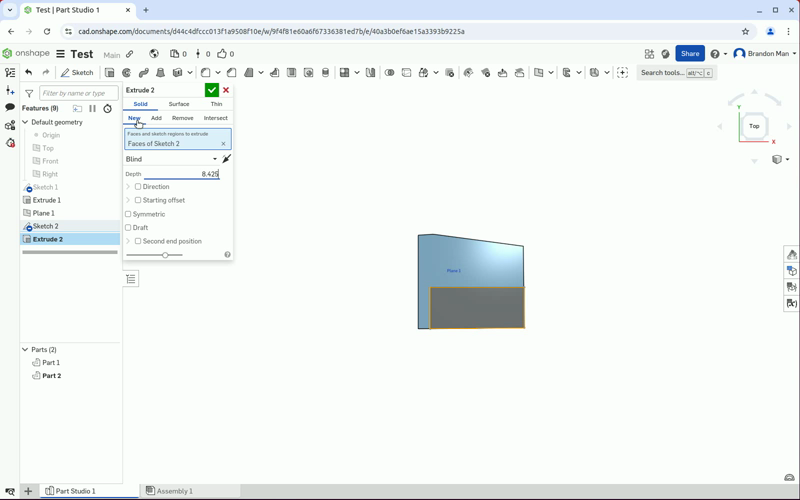
key(enter)
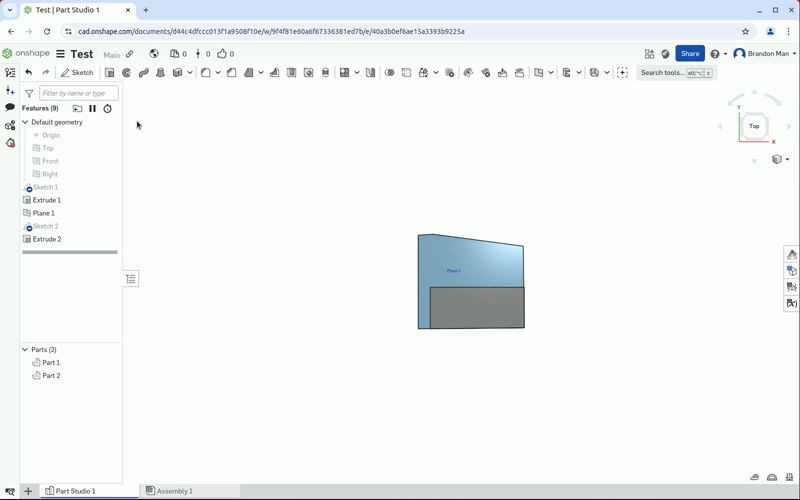
key(shift+h)
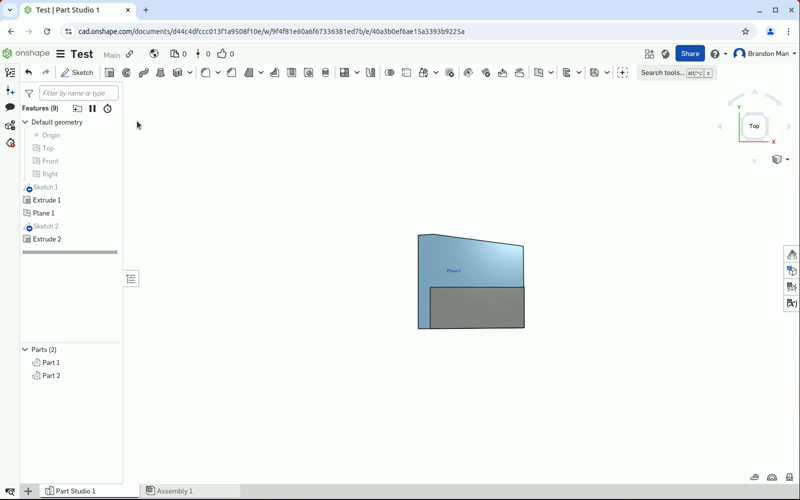
key(shift+h)
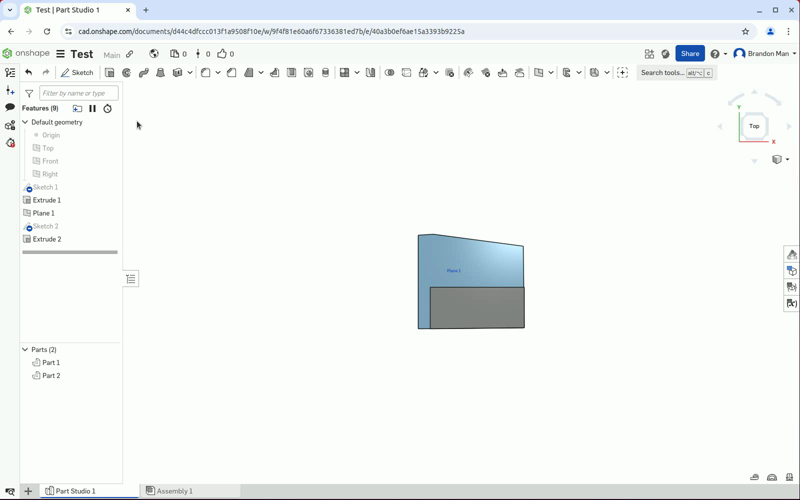
mouse_move(73, 189)
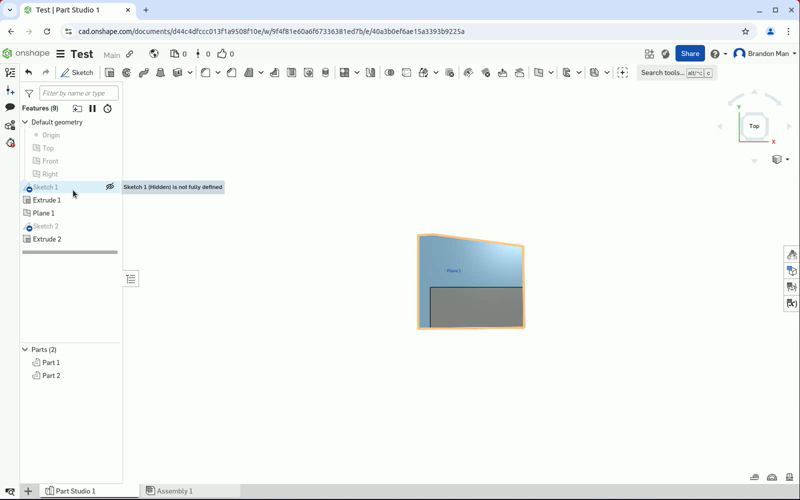
click(73, 189)
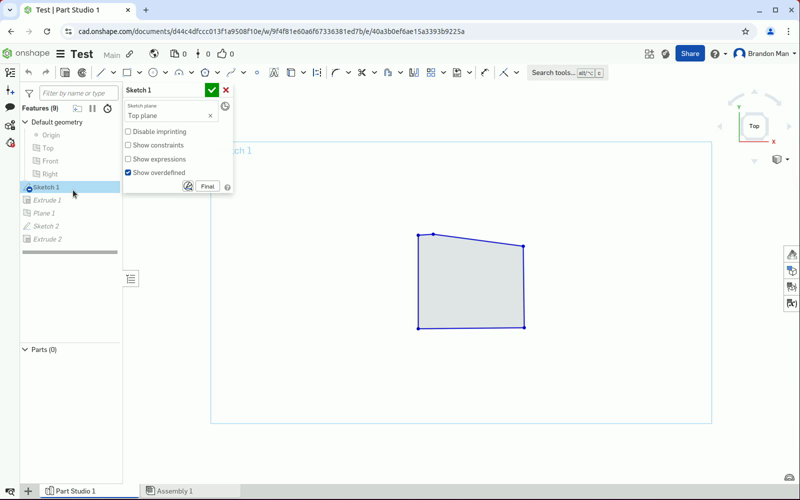
mouse_move(229, 92)
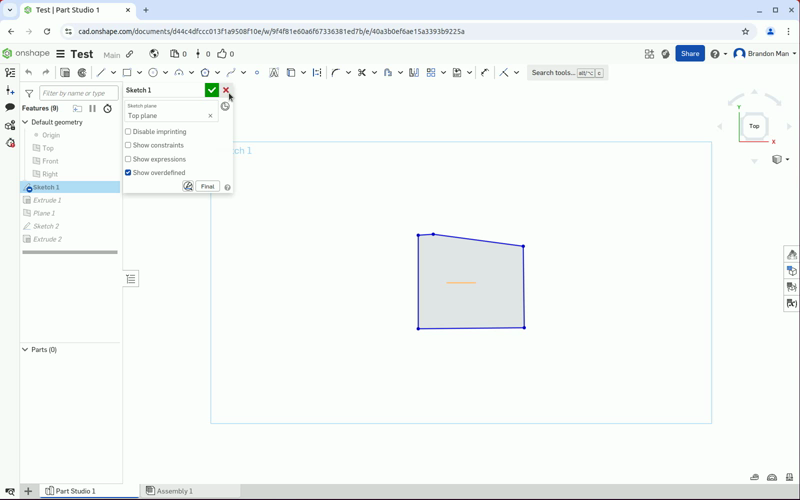
click(229, 92)
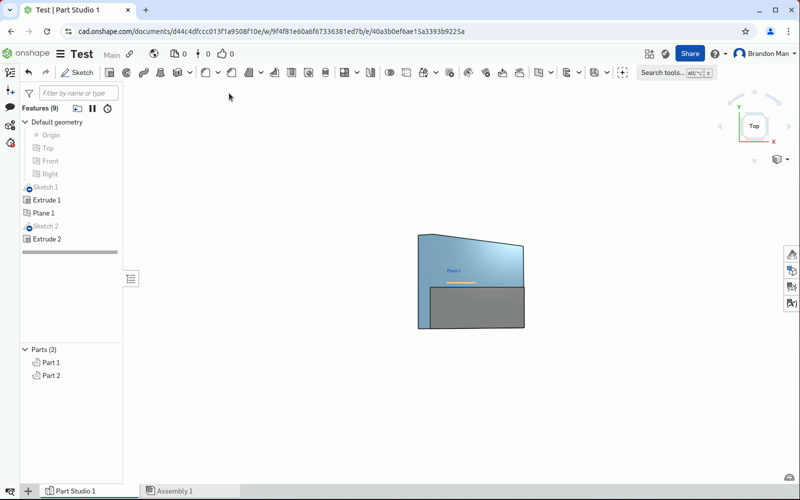
key(shift+s)
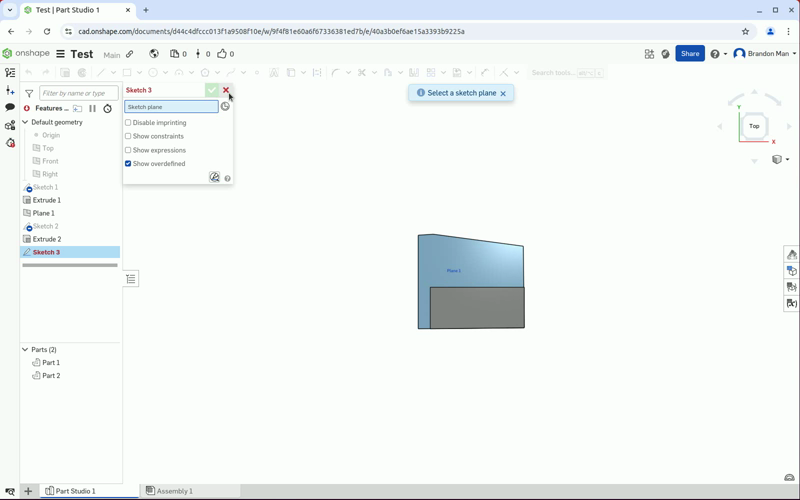
mouse_move(73, 215)
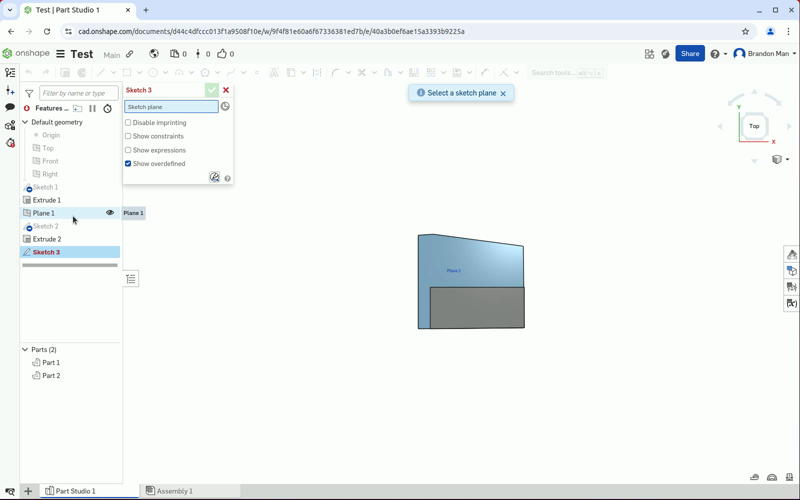
click(73, 215)
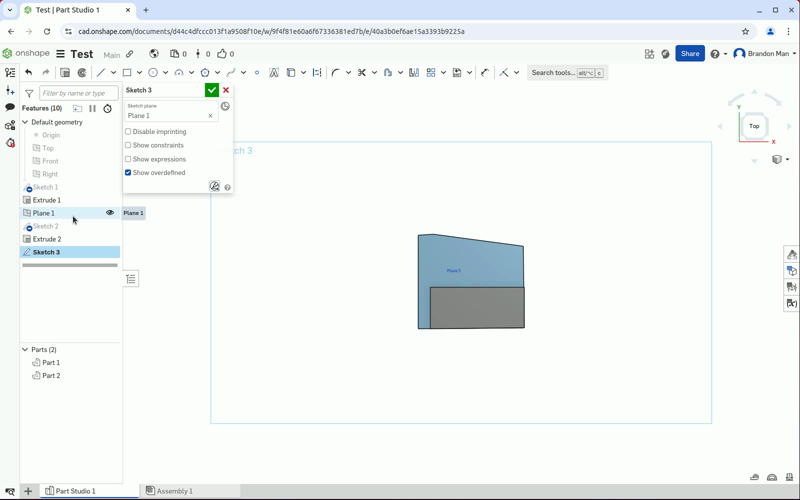
mouse_move(73, 352)
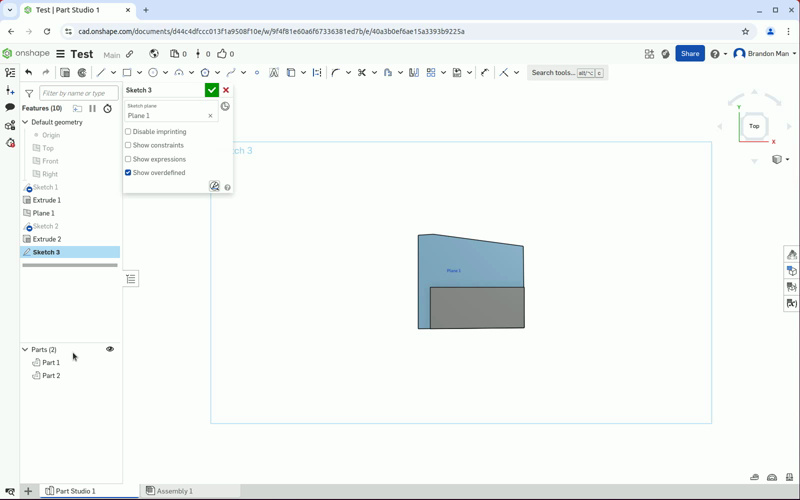
key(y)
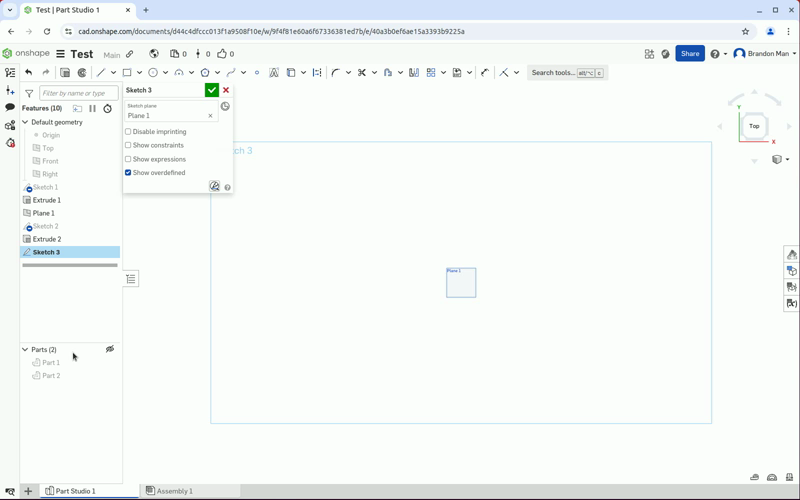
key(l)
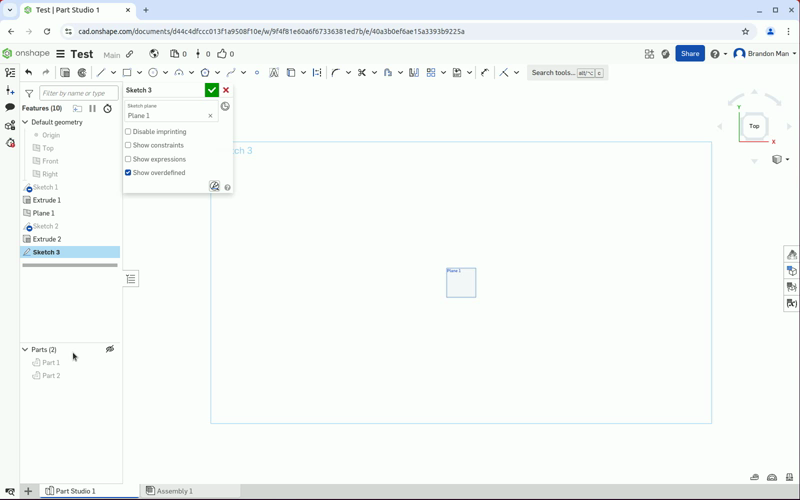
key_down(shift)
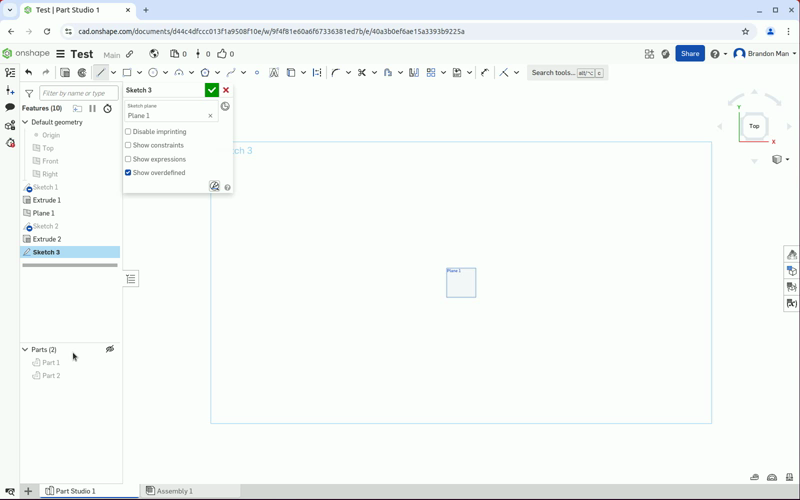
mouse_move(430, 347)
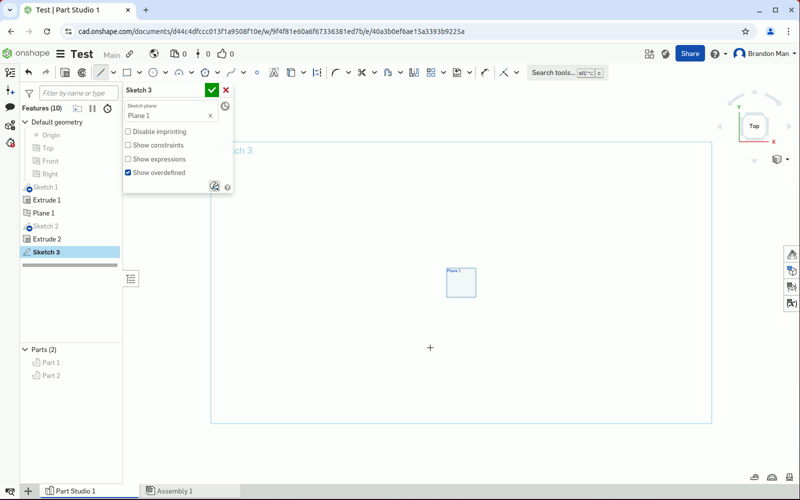
click(430, 347)
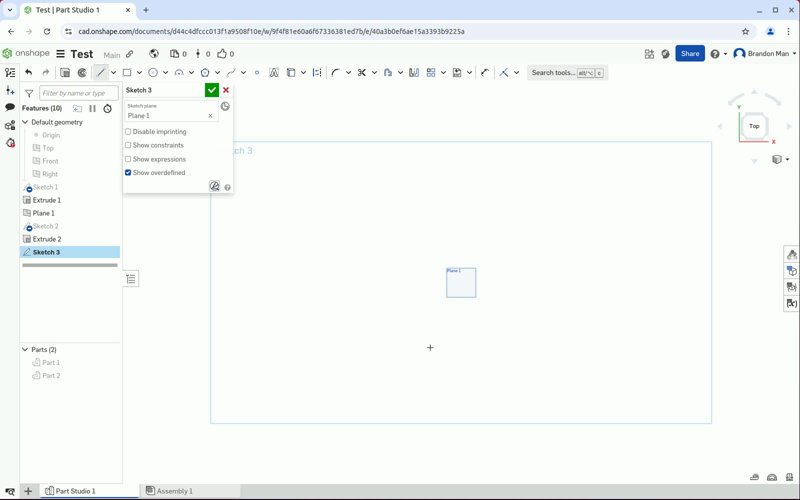
key_up(shift)
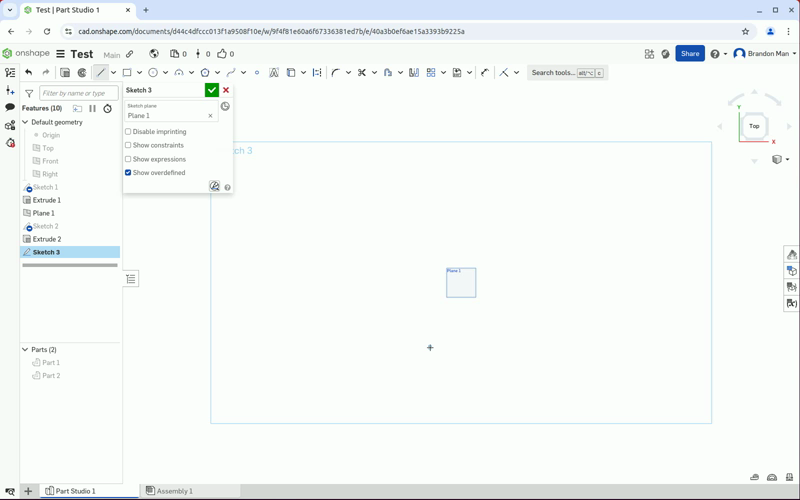
key_down(shift)
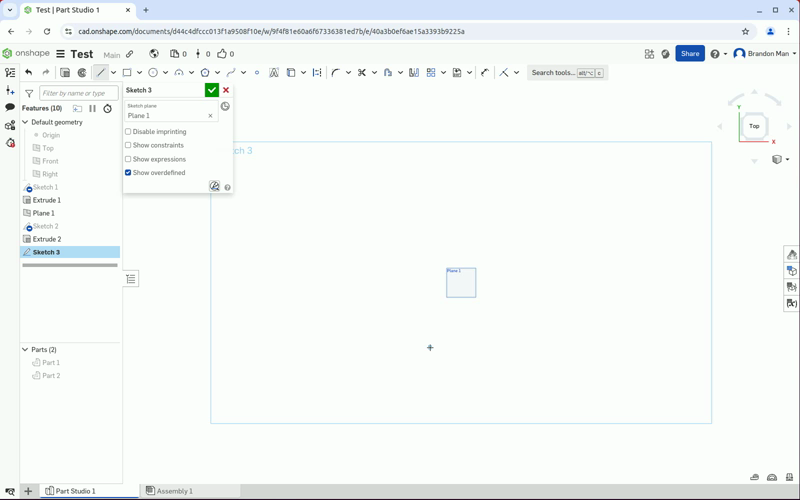
mouse_move(573, 347)
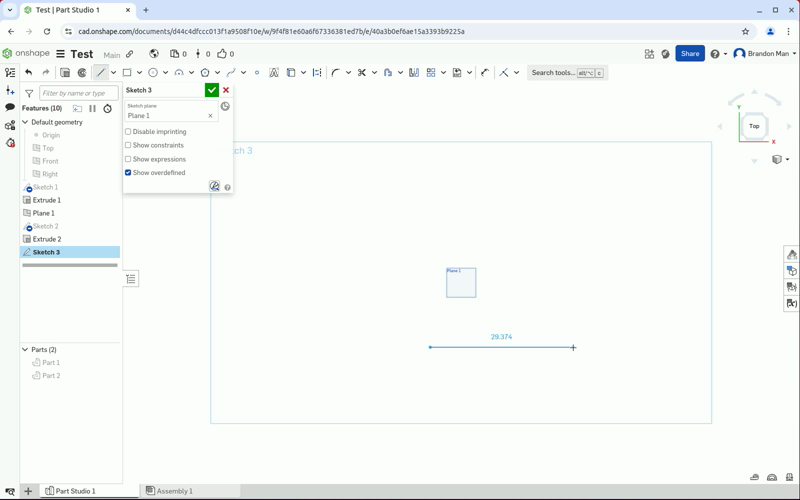
click(573, 347)
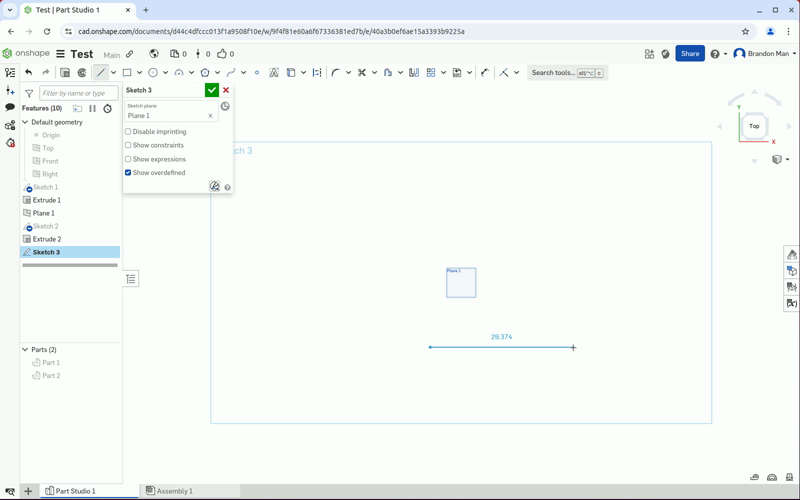
key_up(shift)
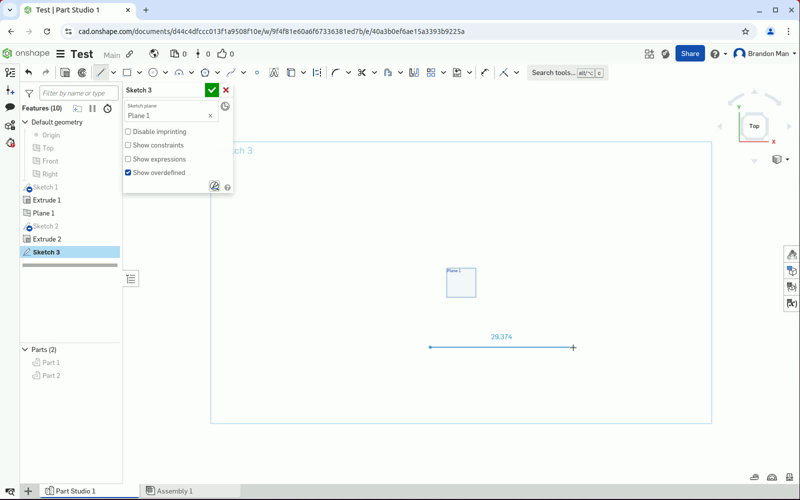
key_down(shift)
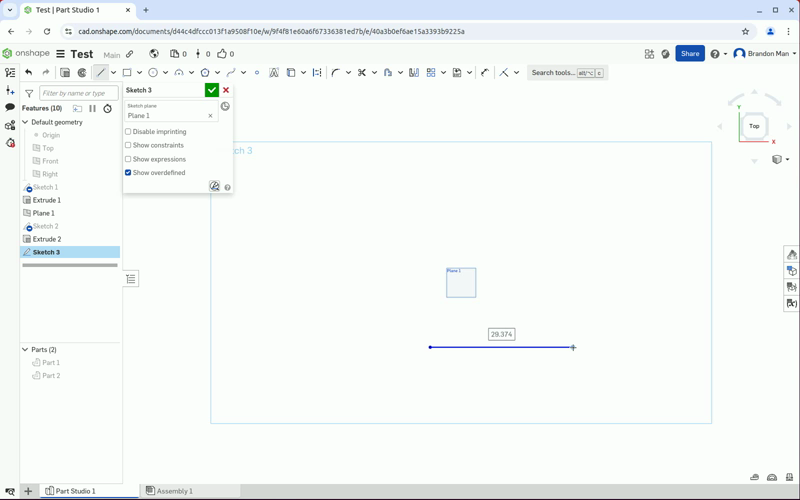
mouse_move(573, 285)
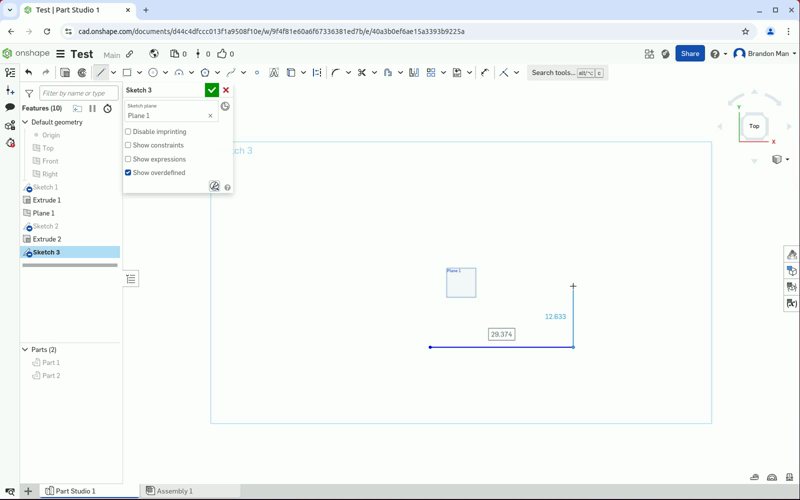
click(573, 285)
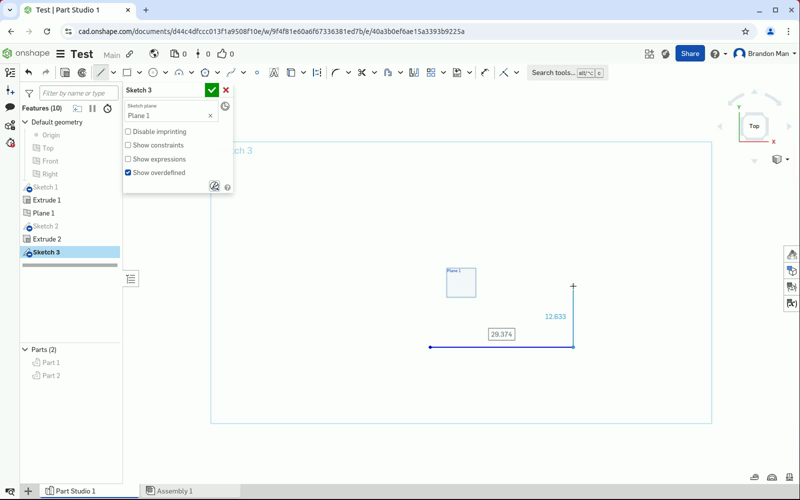
key_up(shift)
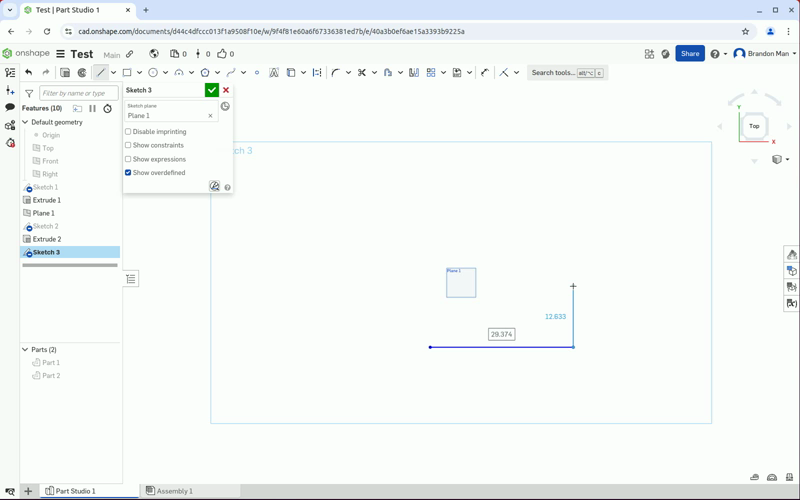
key_down(shift)
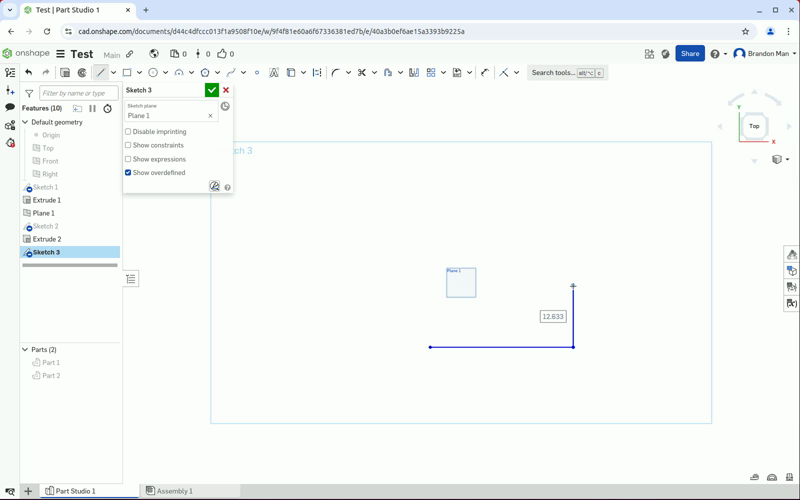
mouse_move(589, 285)
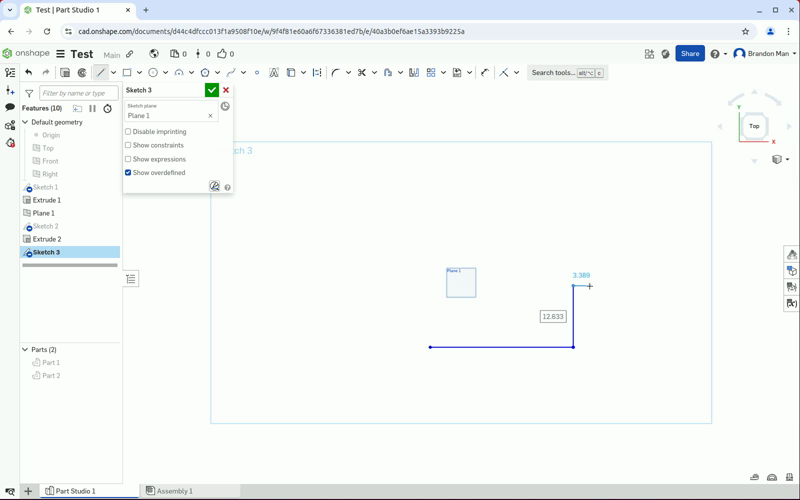
mouse_move(523, 285)
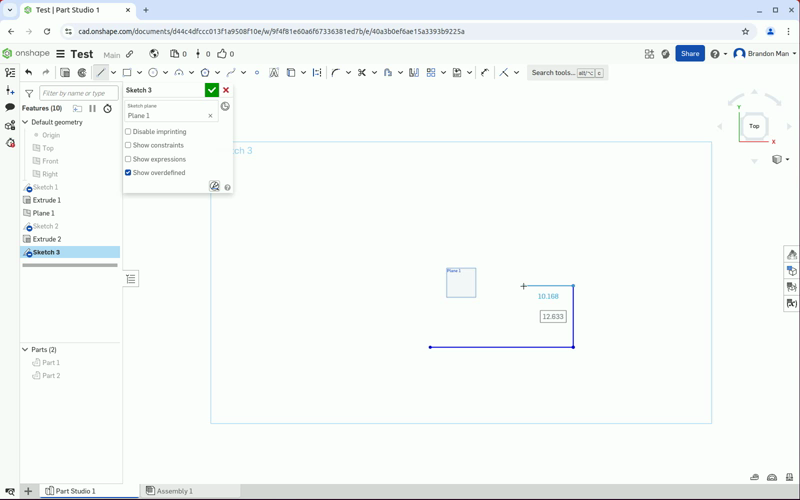
click(523, 285)
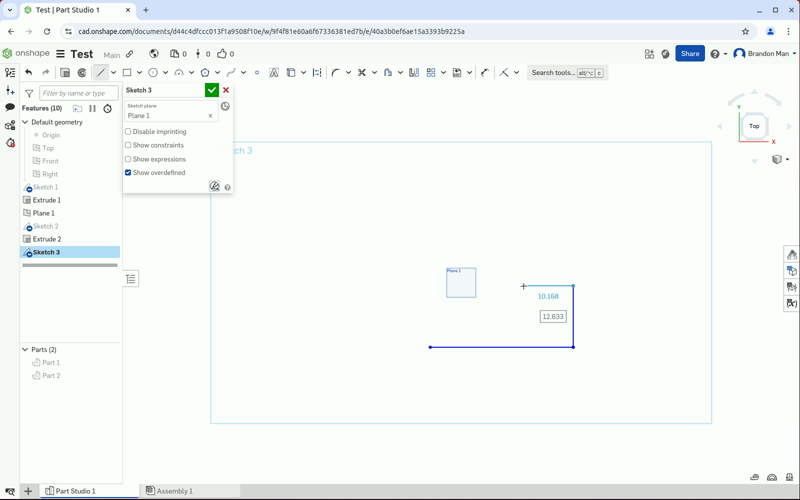
key_up(shift)
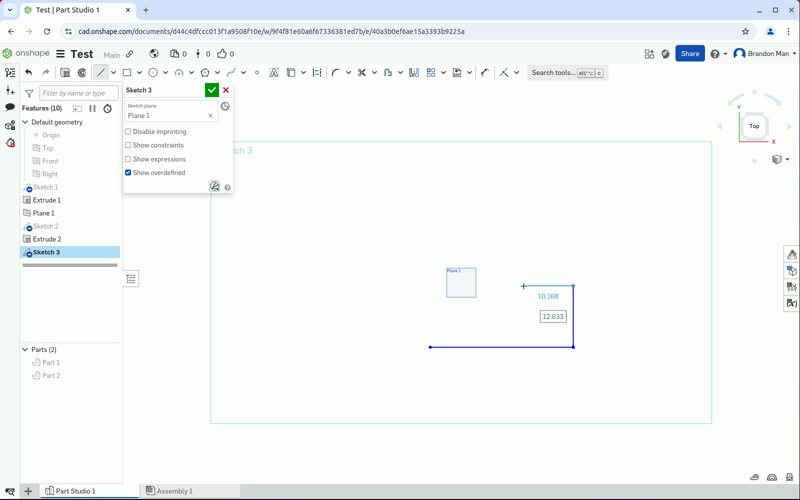
key_down(shift)
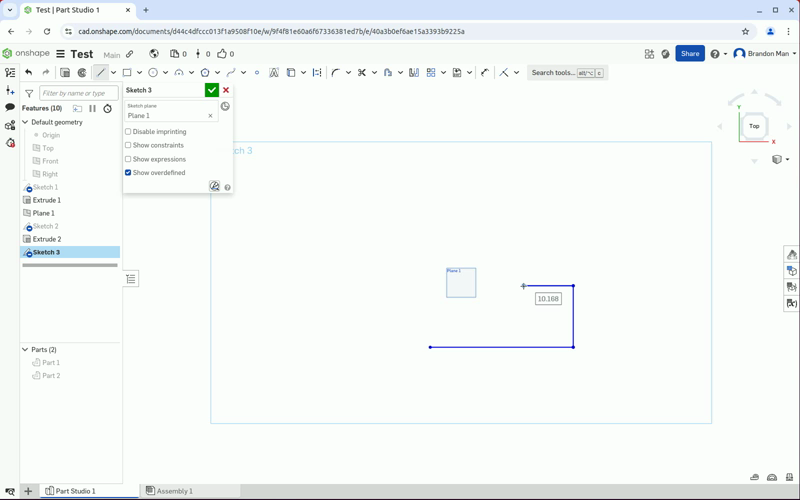
mouse_move(553, 285)
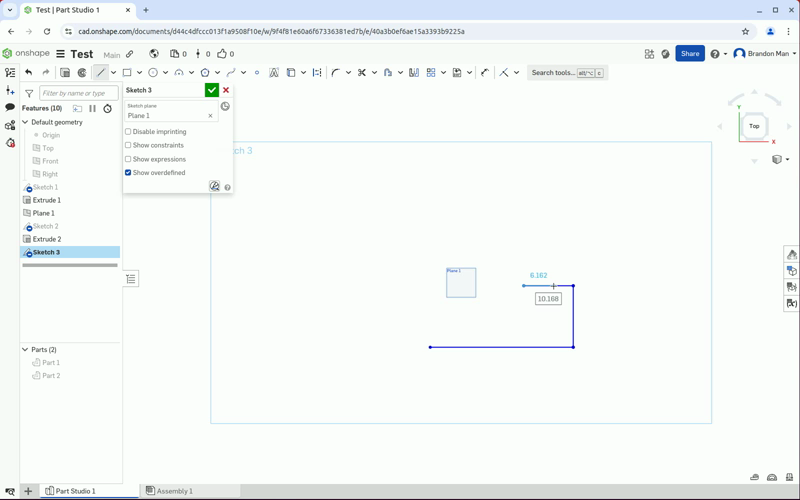
mouse_move(523, 326)
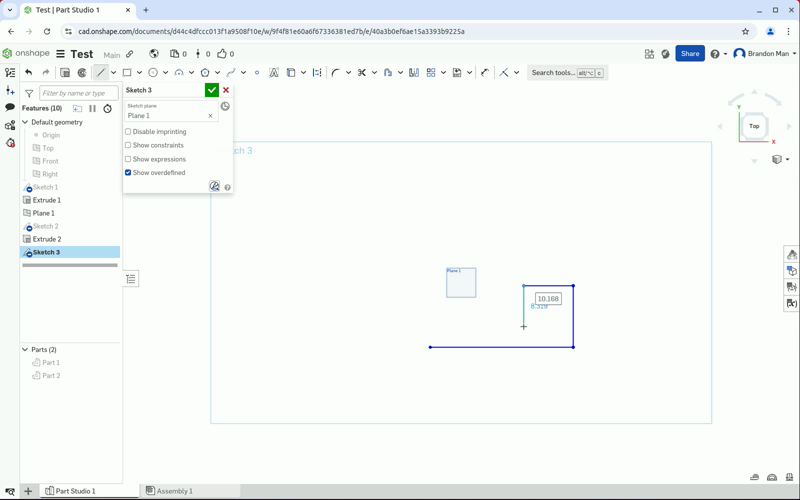
click(523, 326)
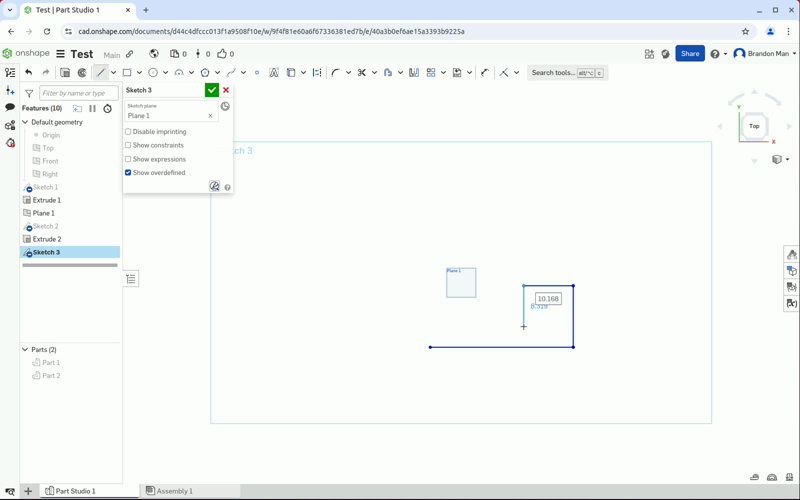
key_up(shift)
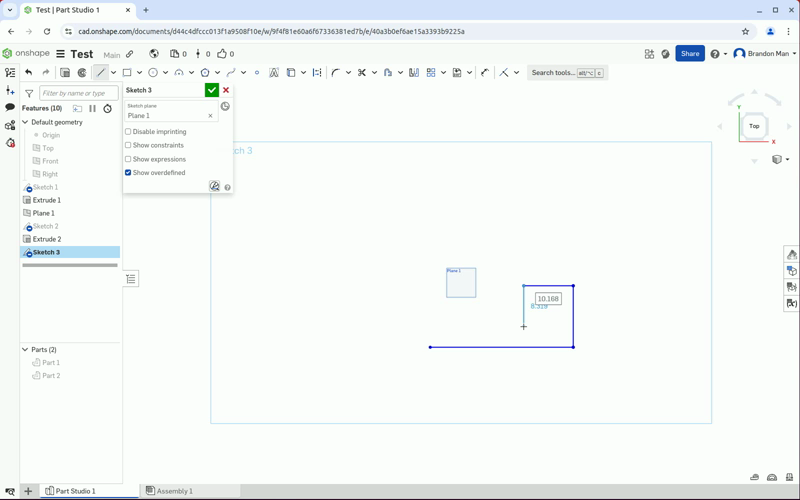
key_down(shift)
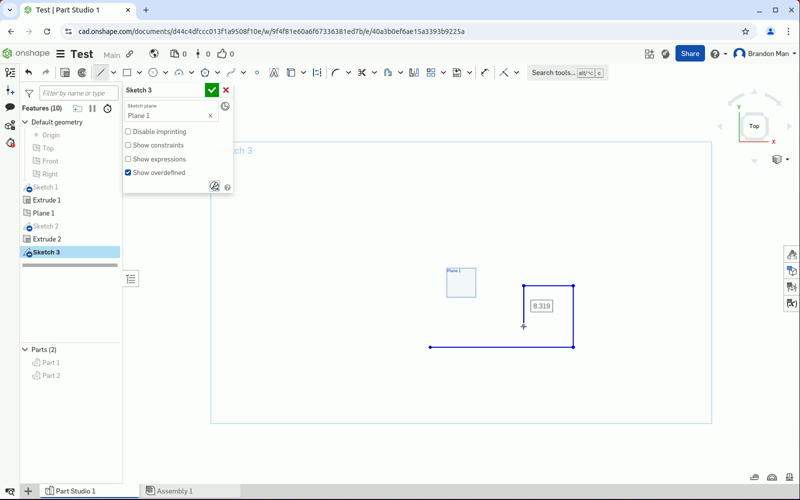
mouse_move(430, 327)
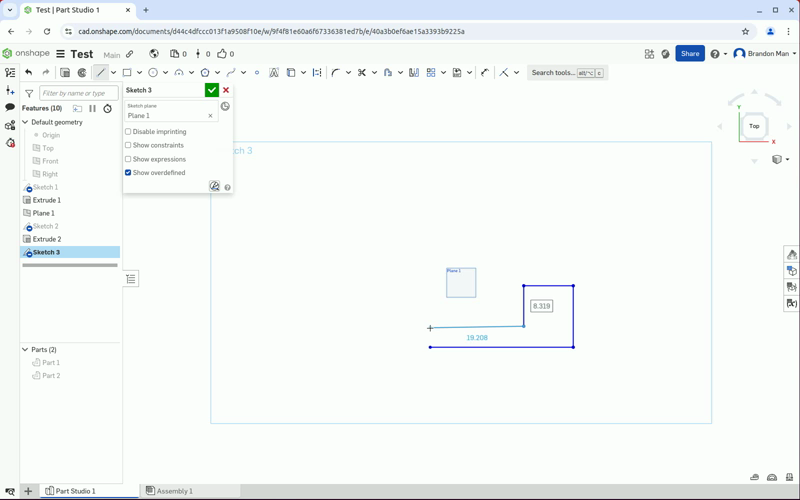
click(430, 327)
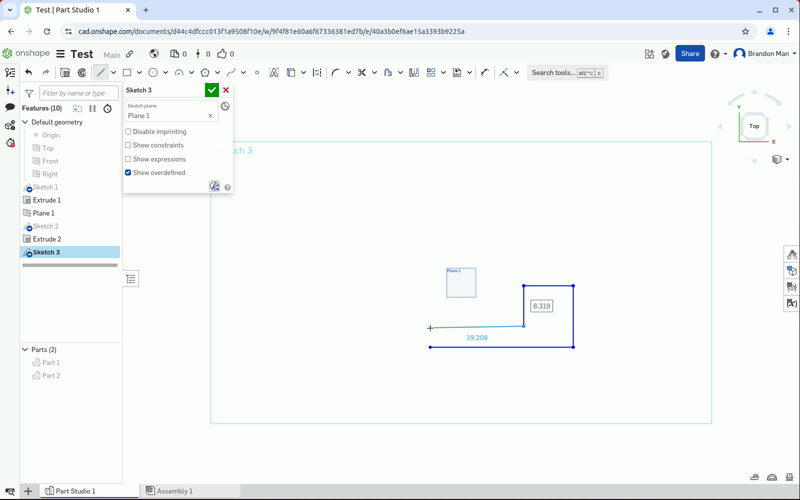
key_up(shift)
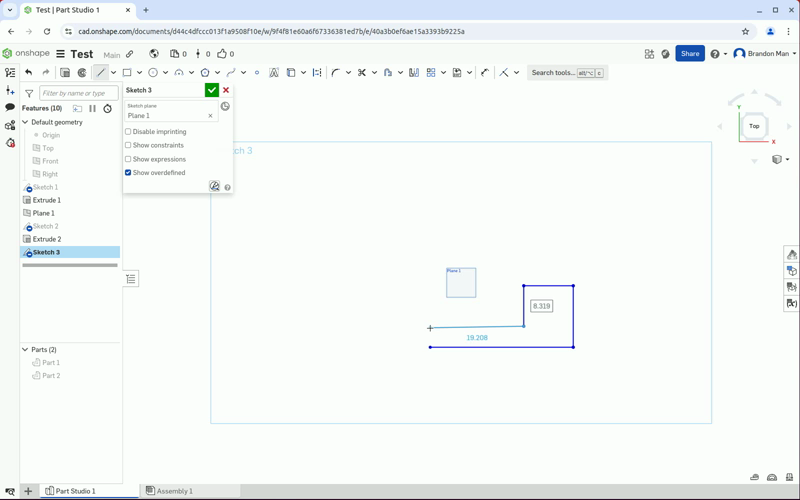
mouse_move(460, 327)
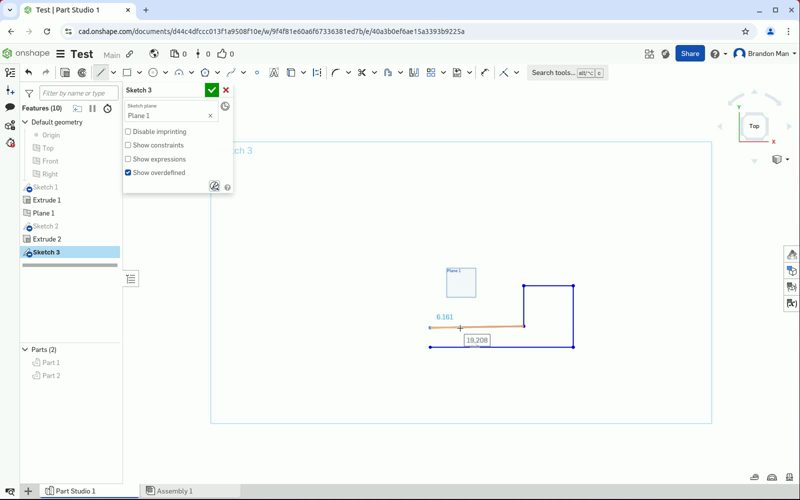
key_down(shift)
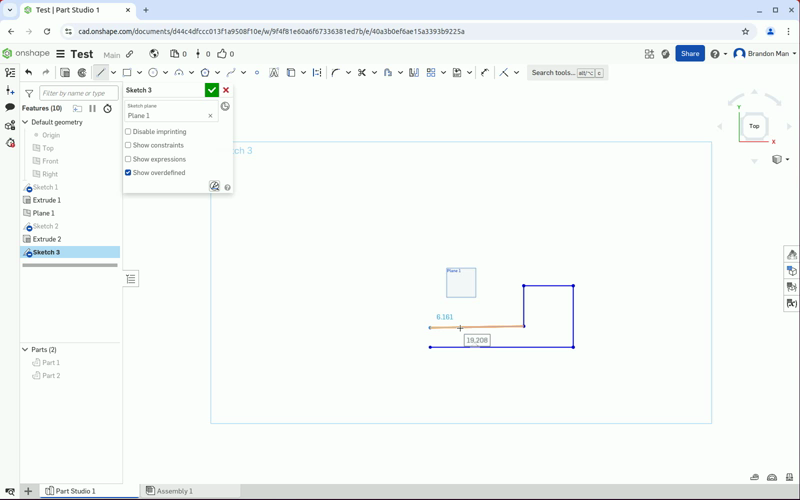
mouse_move(430, 347)
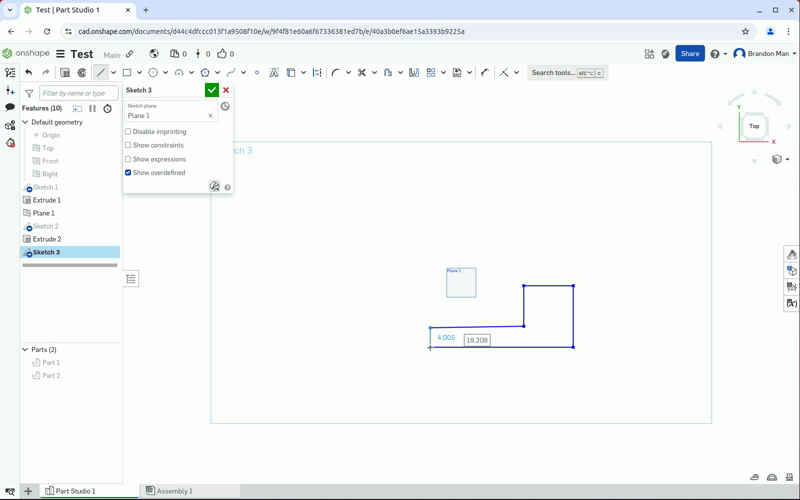
key_up(shift)
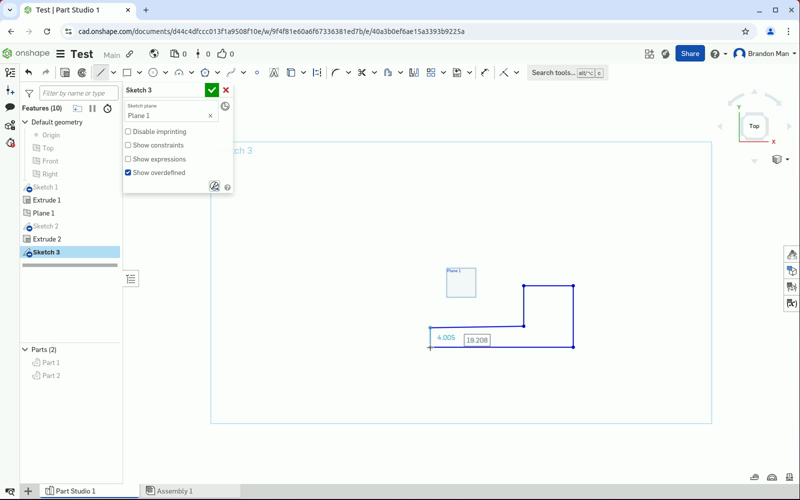
click(430, 347)
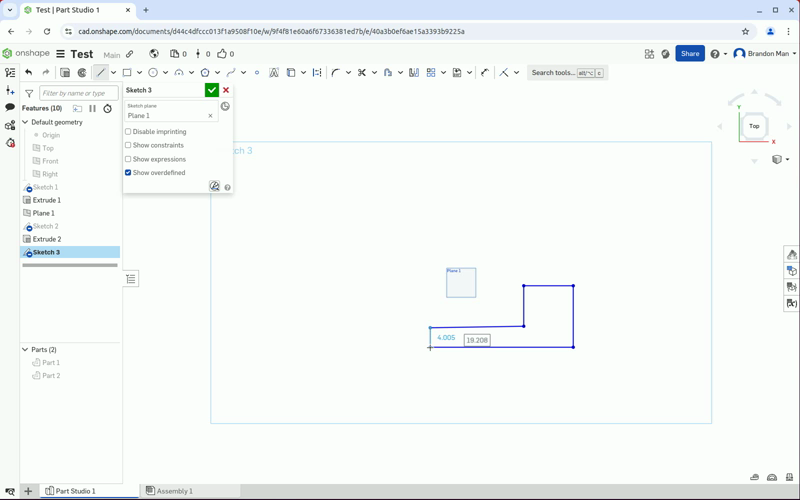
key(esc)
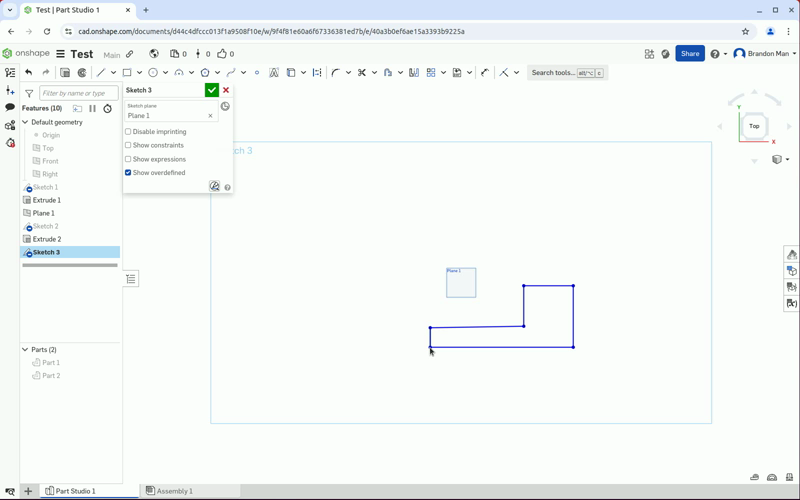
mouse_move(529, 337)
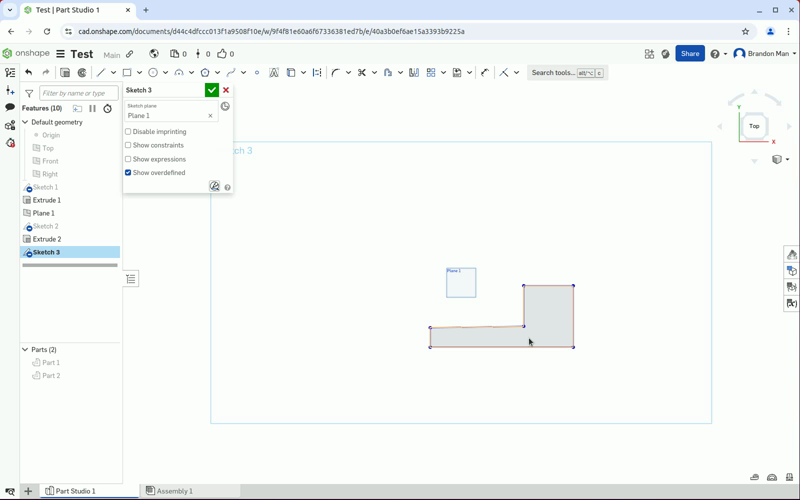
click(529, 337)
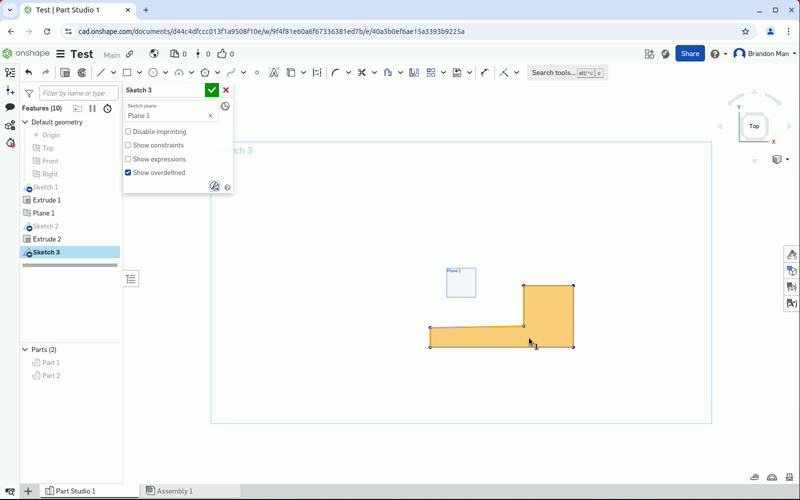
mouse_move(73, 352)
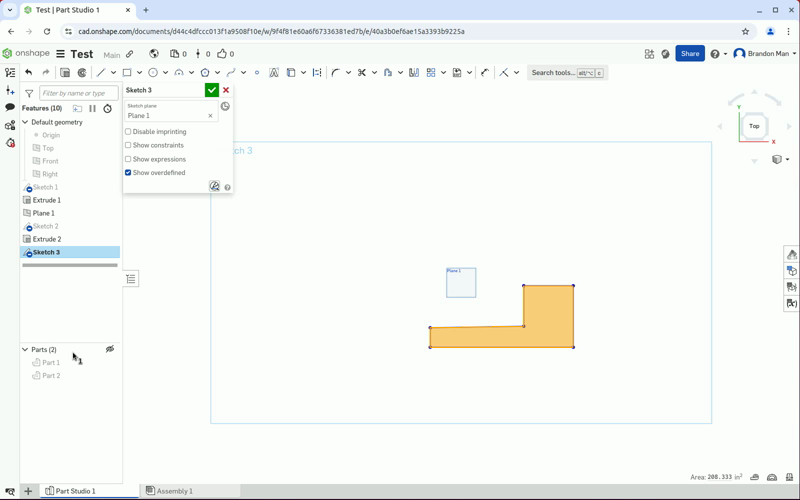
key(shift+y)
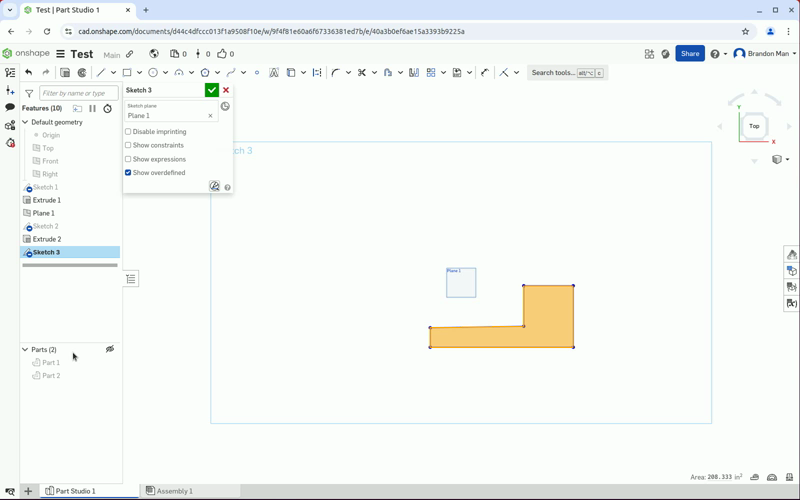
key(shift+e)
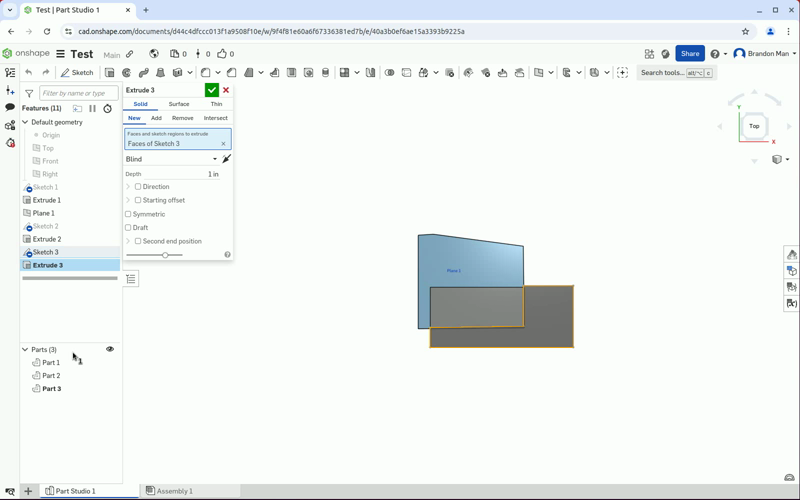
mouse_move(143, 106)
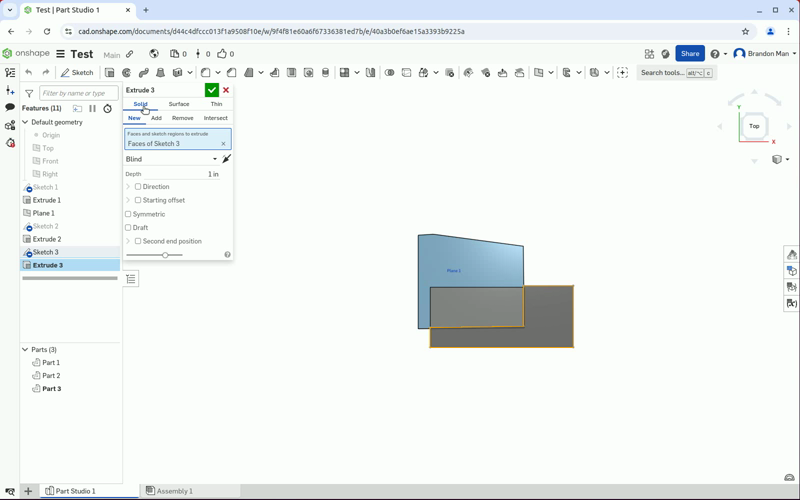
click(143, 106)
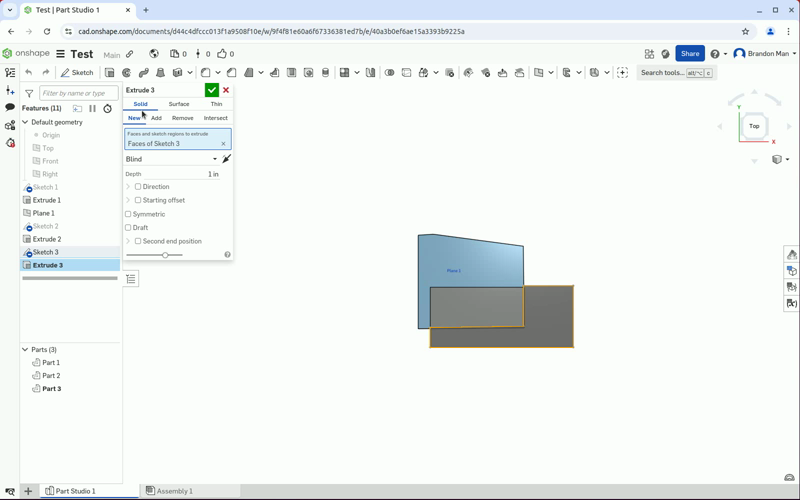
mouse_move(137, 120)
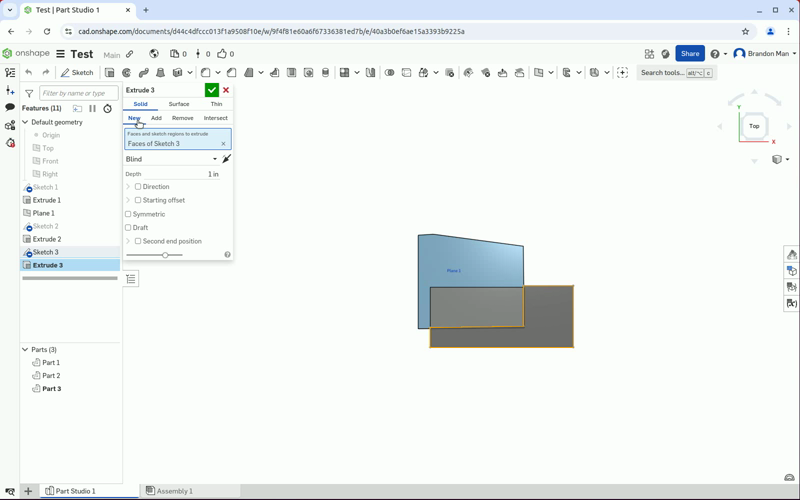
click(137, 120)
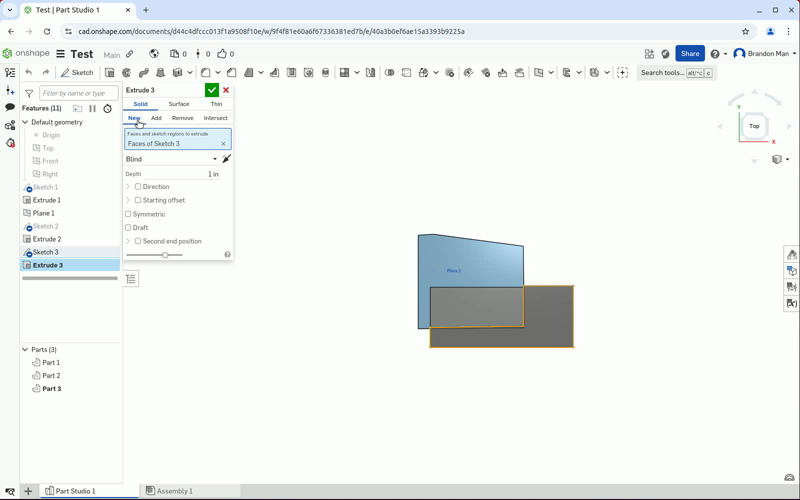
key(tab, 4)
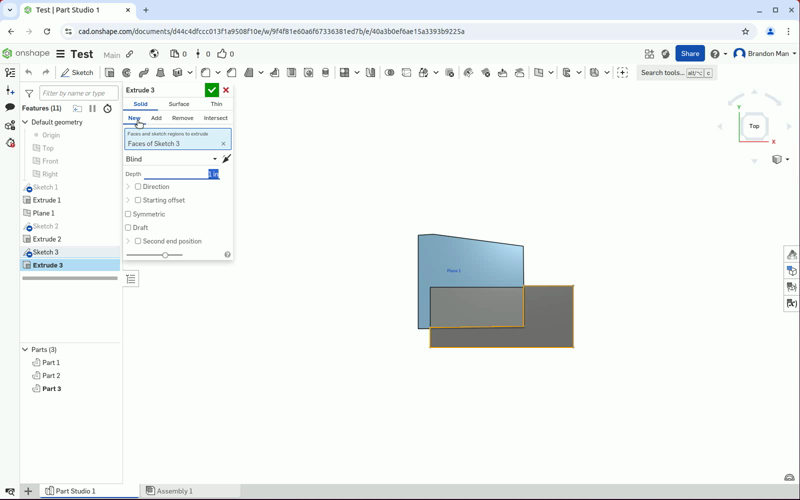
text(8.425)
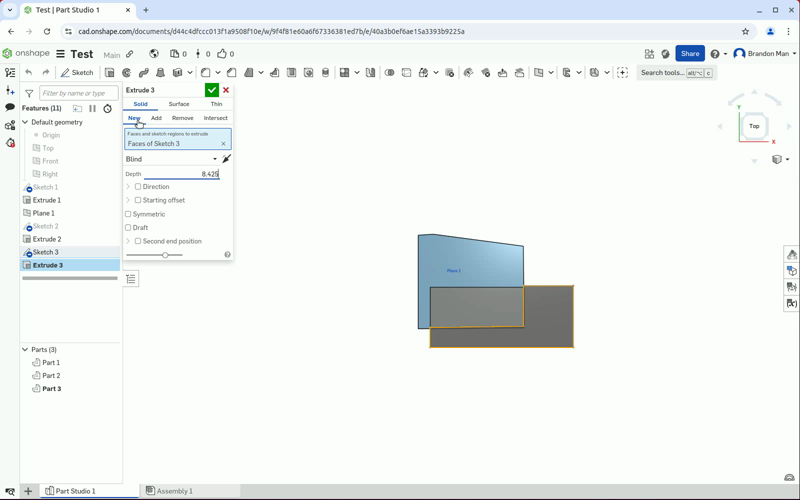
key(enter)
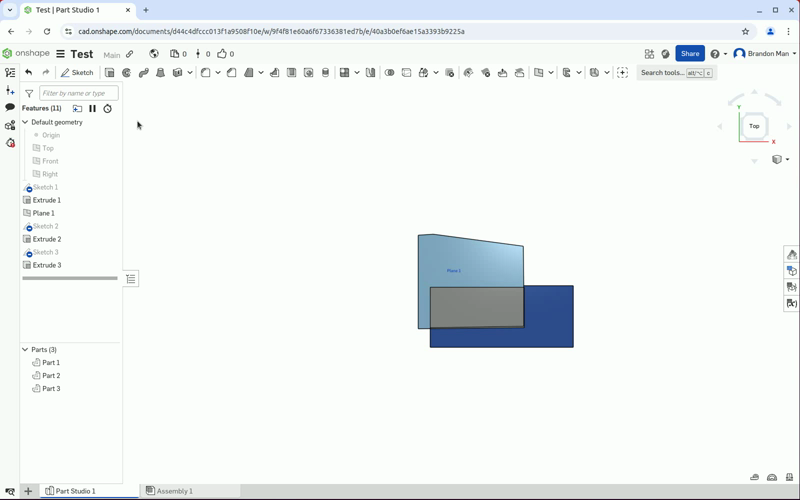
key(shift+h)
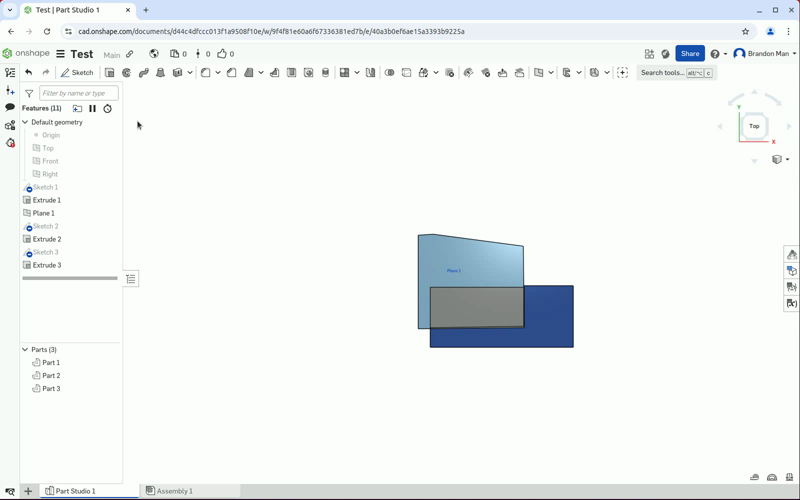
key(shift+h)
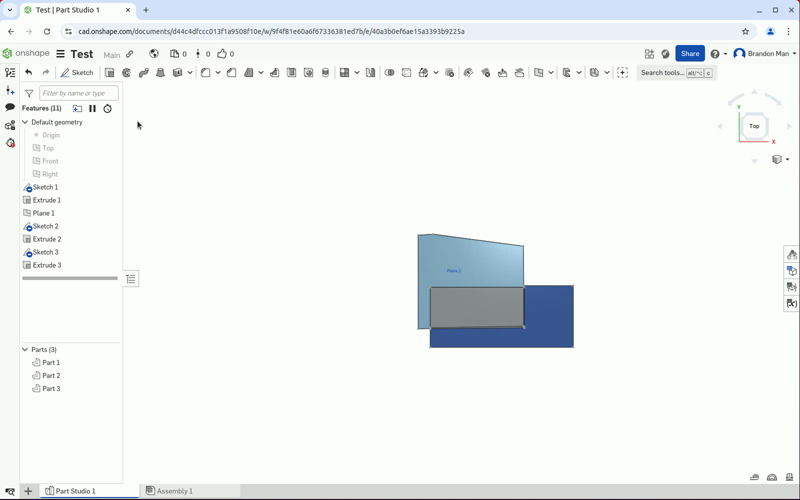
key(shift+7)
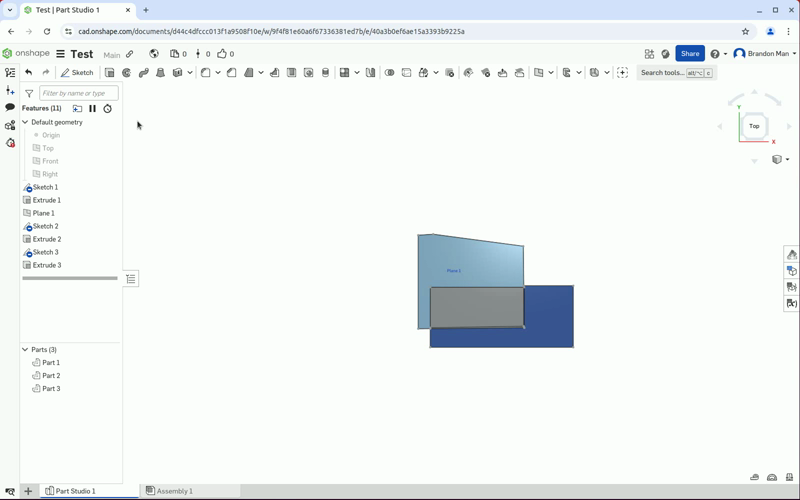
key(up, 3)
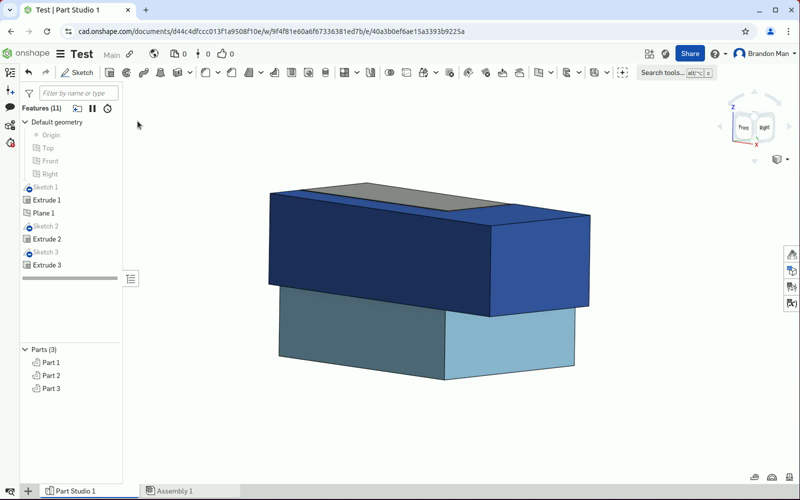
key(left, 3)
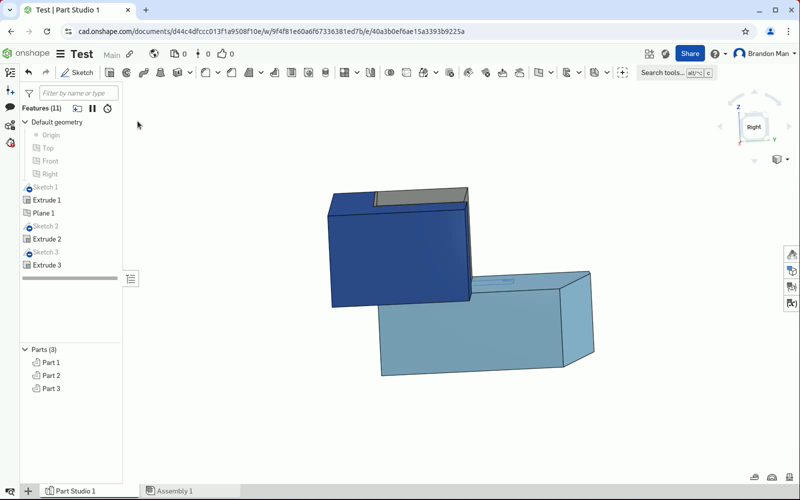
key(right, 3)
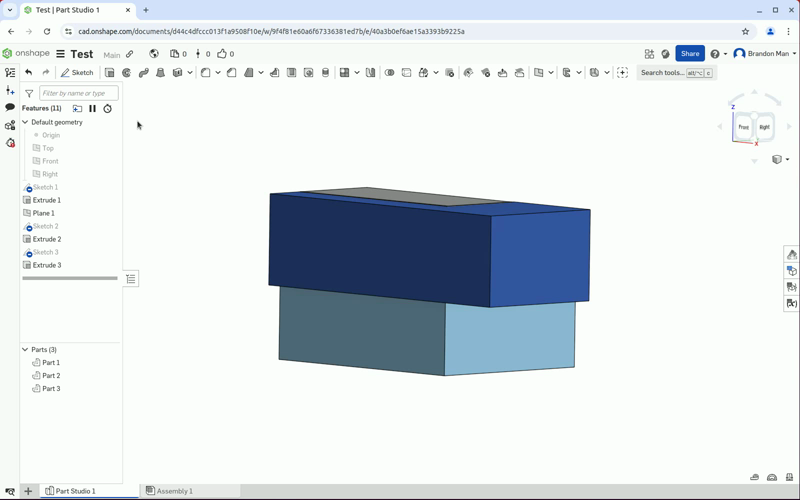
key(down, 3)
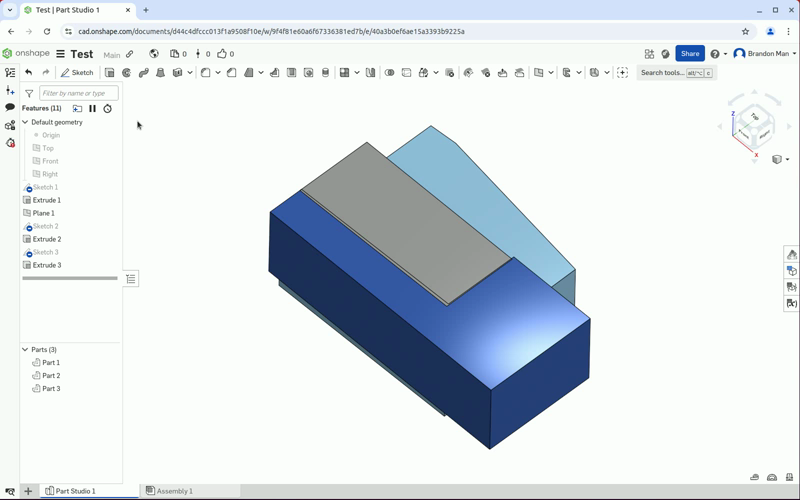
mouse_move(73, 189)
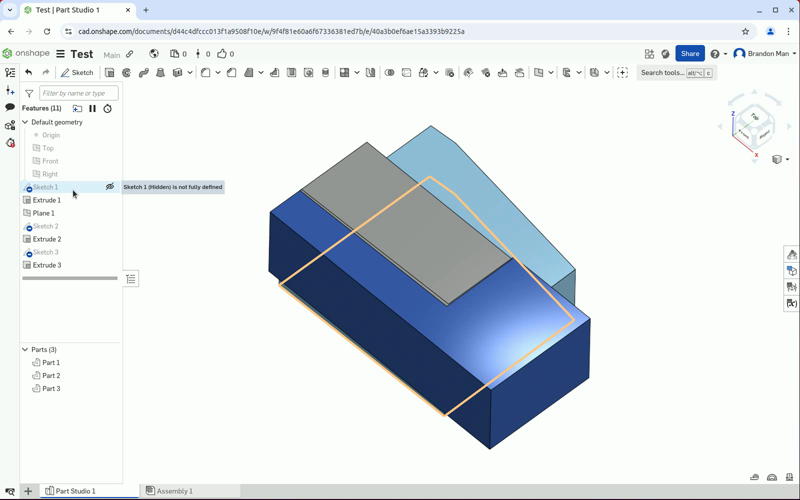
click(73, 189)